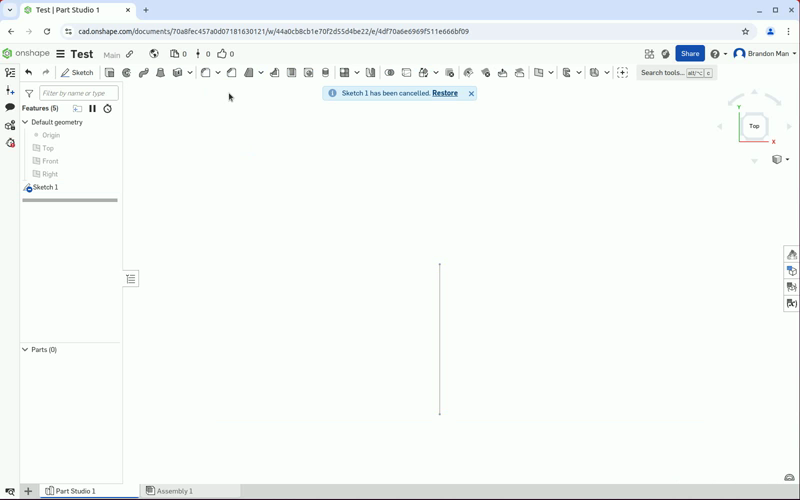
key(shift+h)
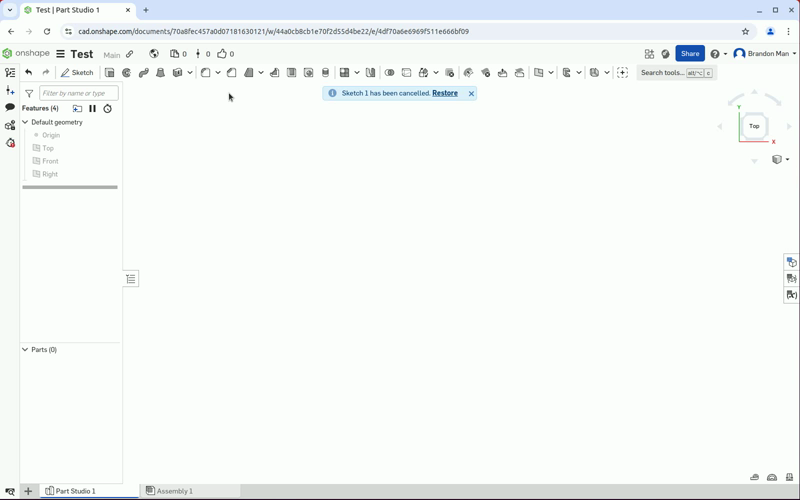
mouse_move(73, 352)
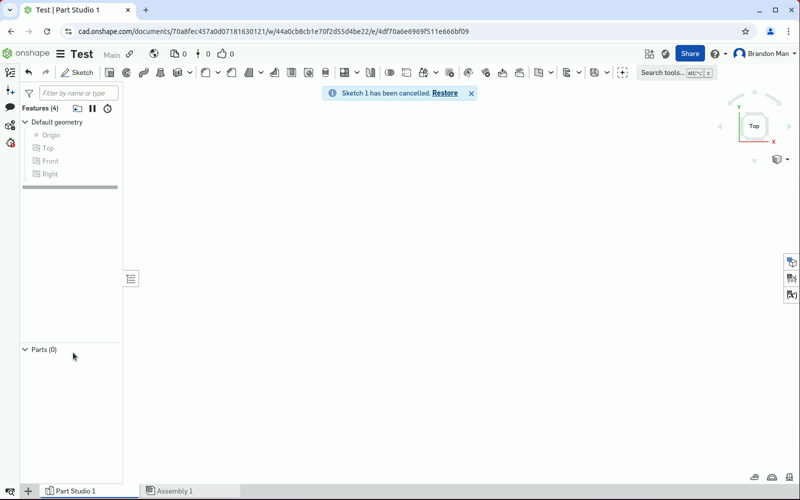
key(y)
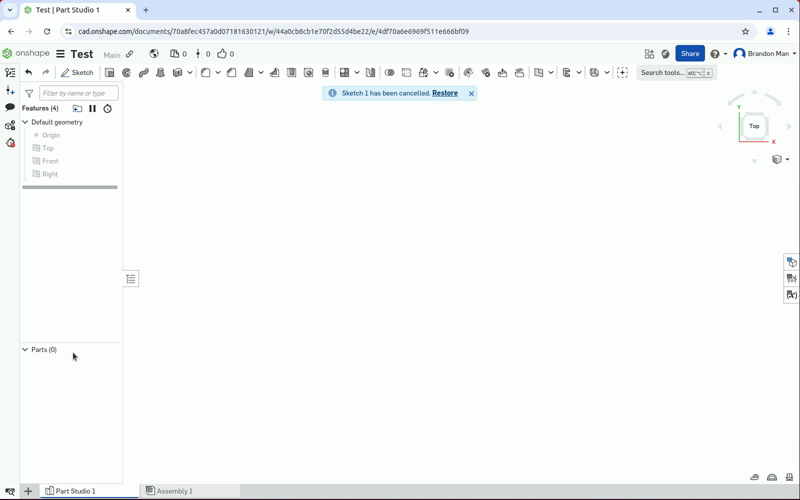
key(shift+p)
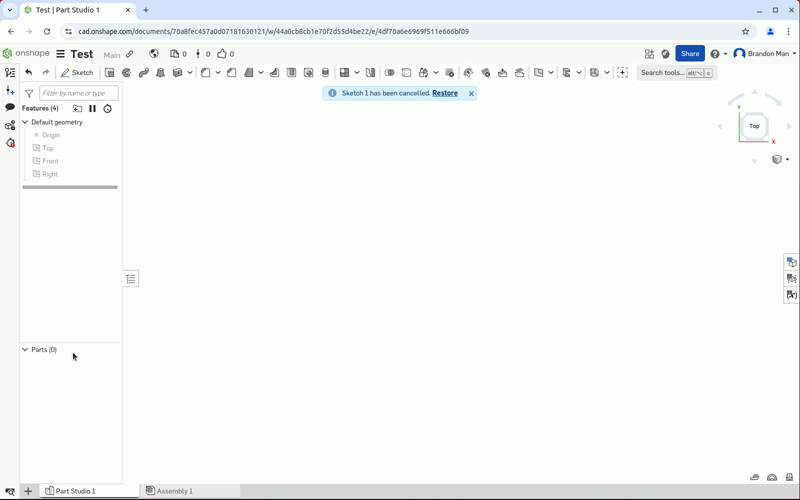
key(space)
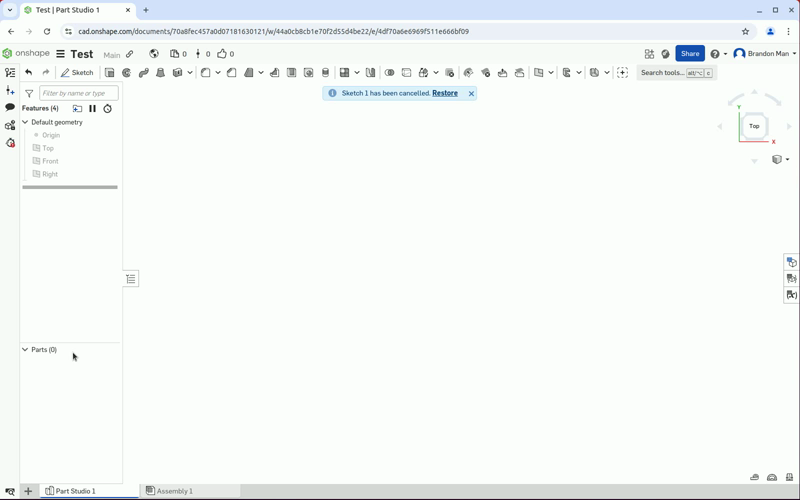
key_down(shift)
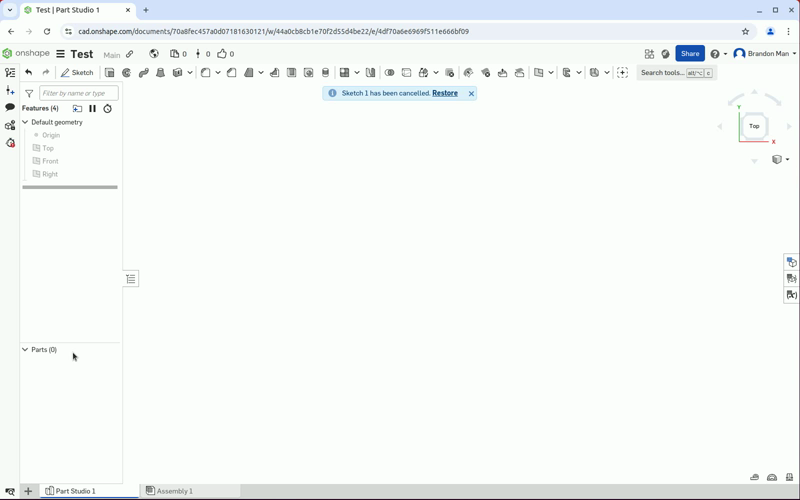
key(up)
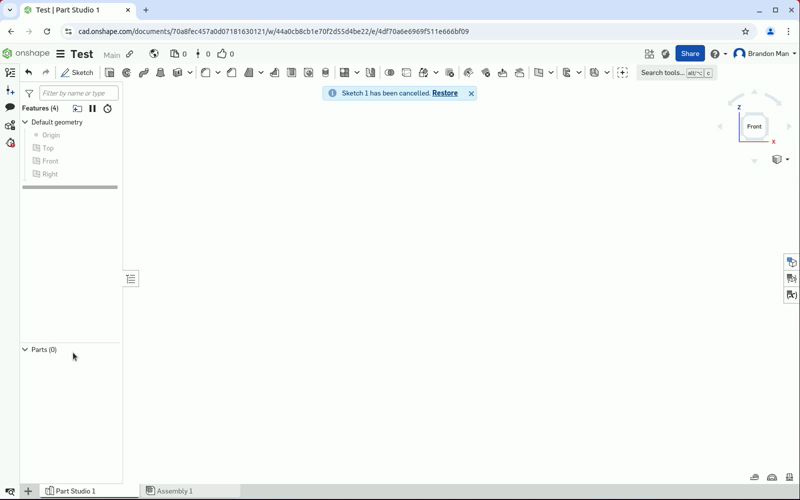
key_up(shift)
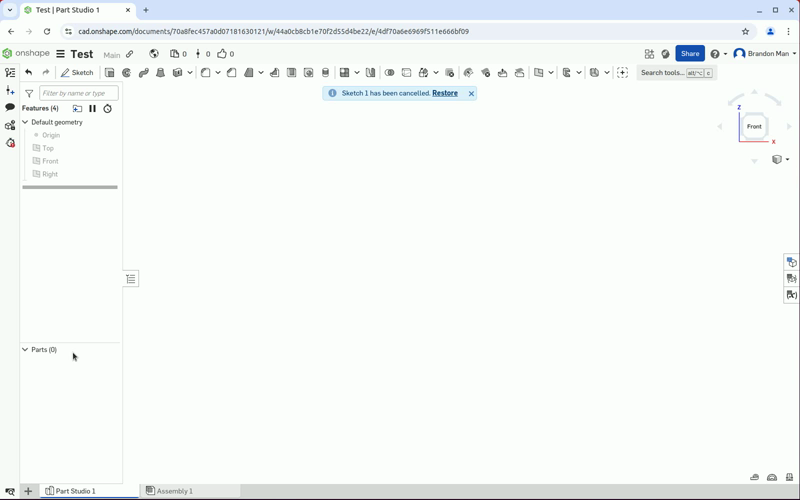
mouse_move(73, 352)
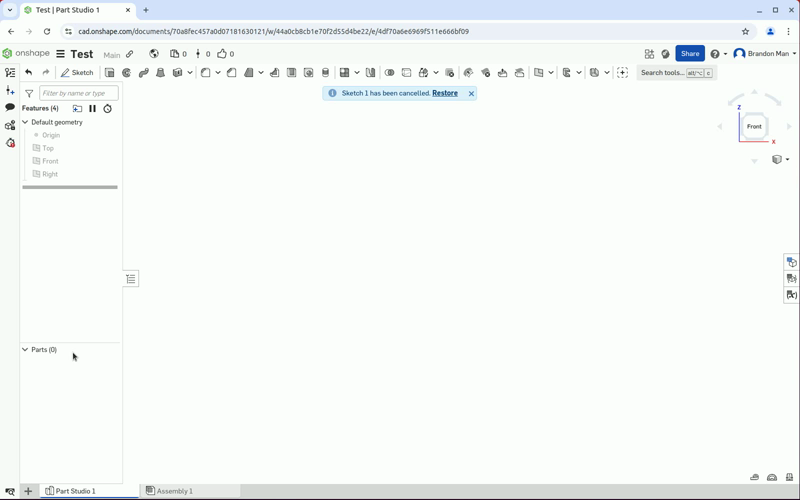
key(shift+y)
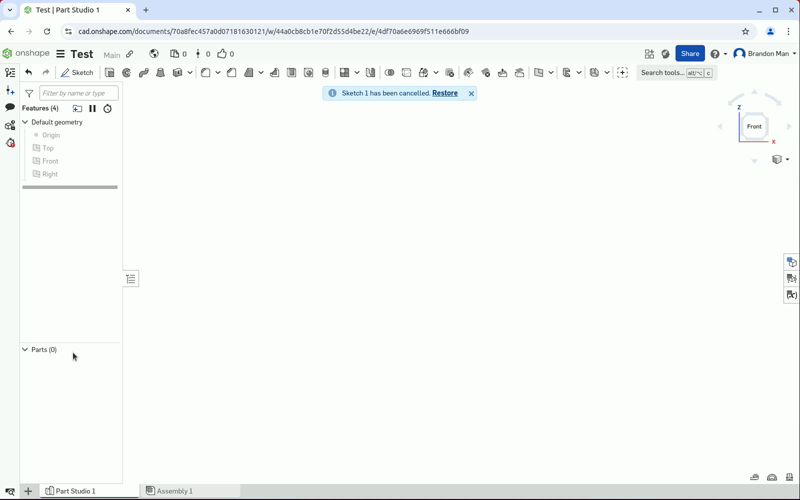
key(shift+s)
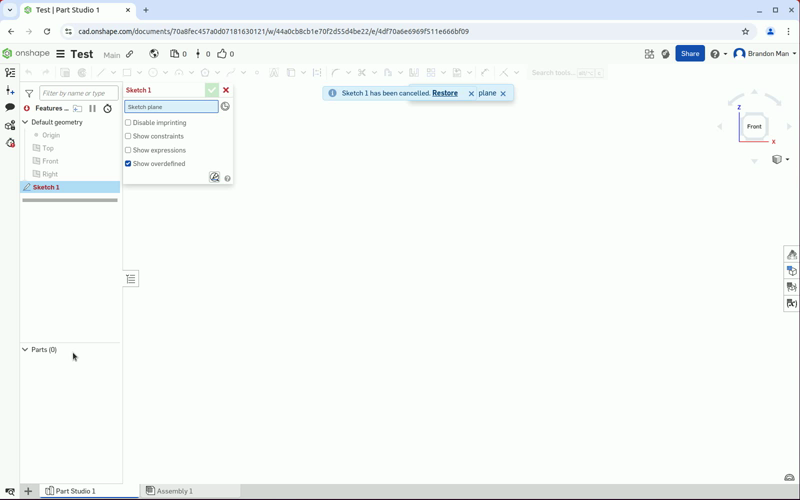
mouse_move(73, 163)
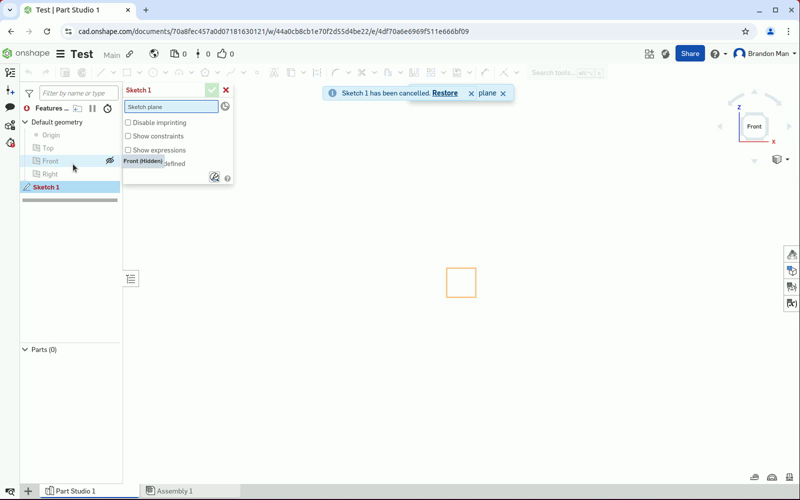
click(73, 163)
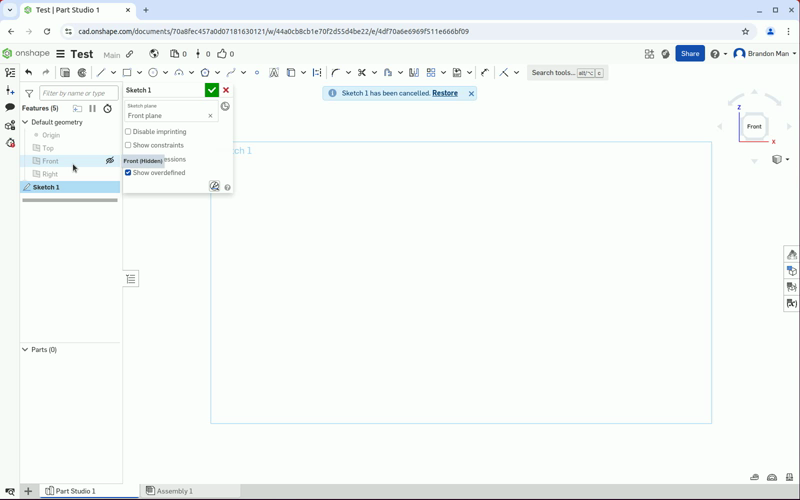
mouse_move(73, 352)
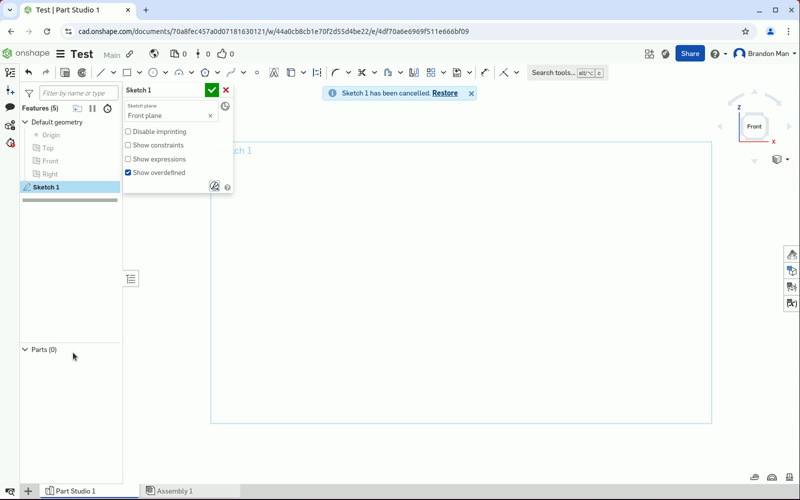
key(y)
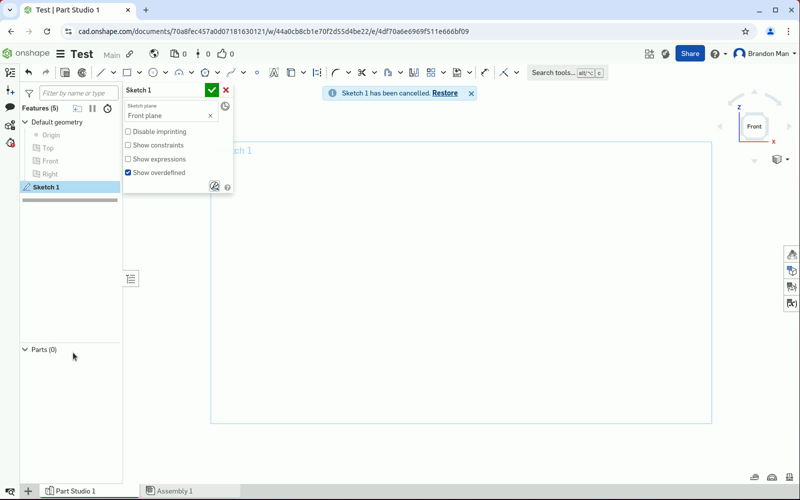
key(l)
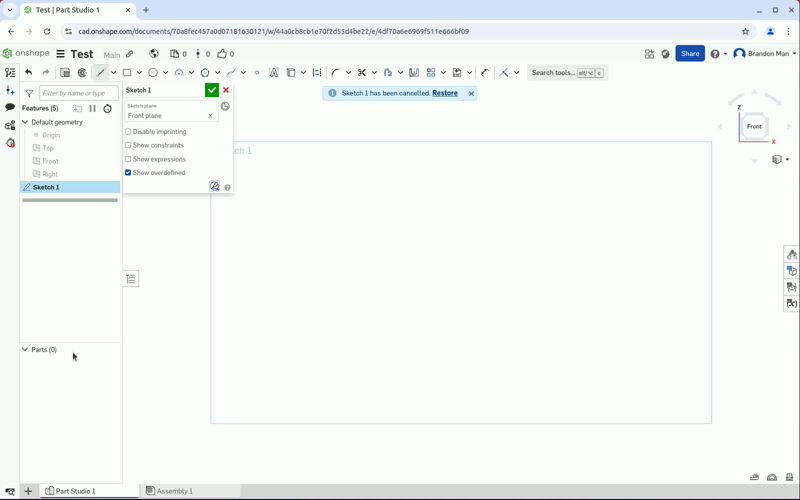
key_down(shift)
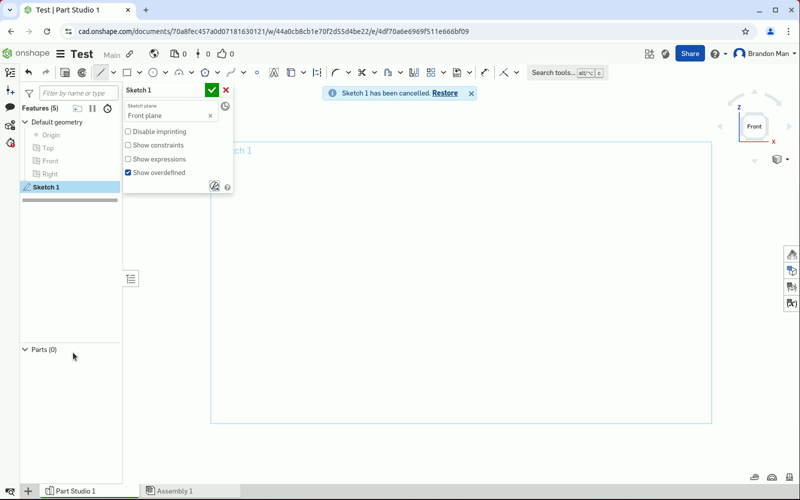
mouse_move(376, 311)
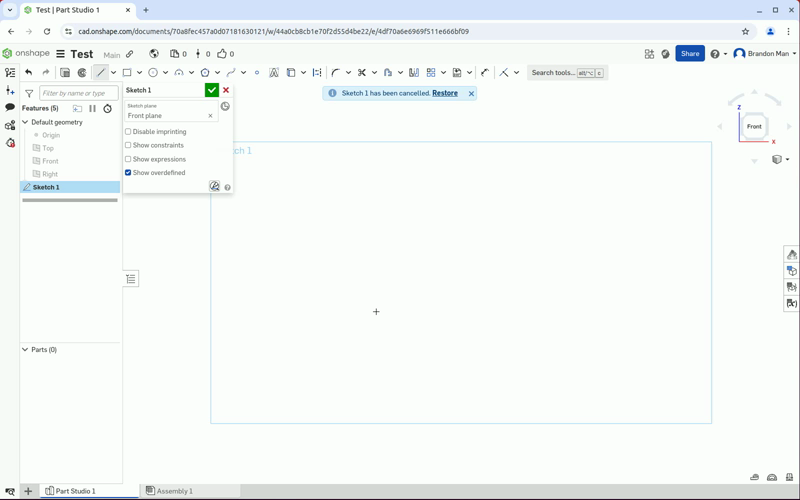
click(376, 311)
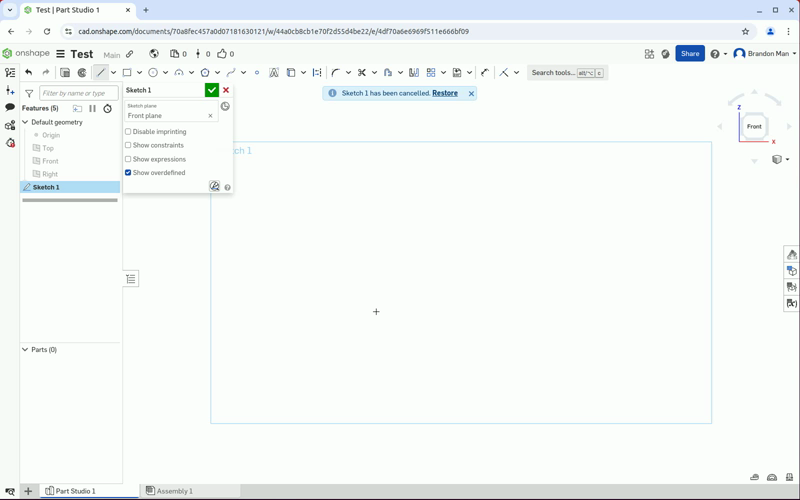
key_up(shift)
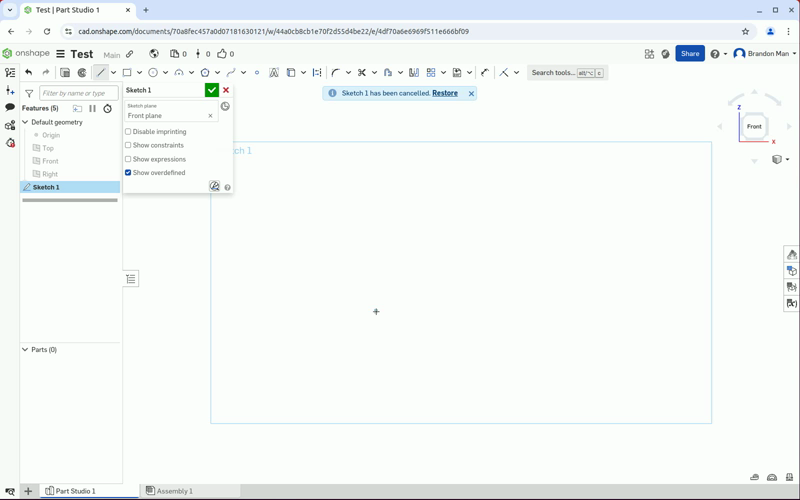
key_down(shift)
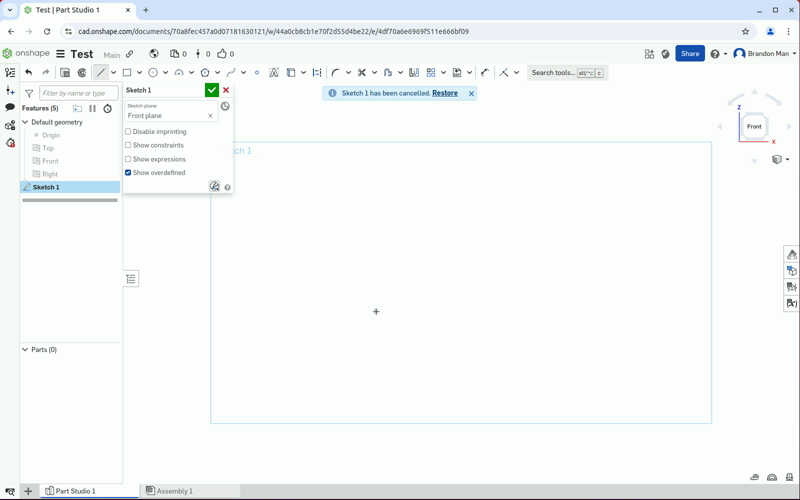
mouse_move(406, 311)
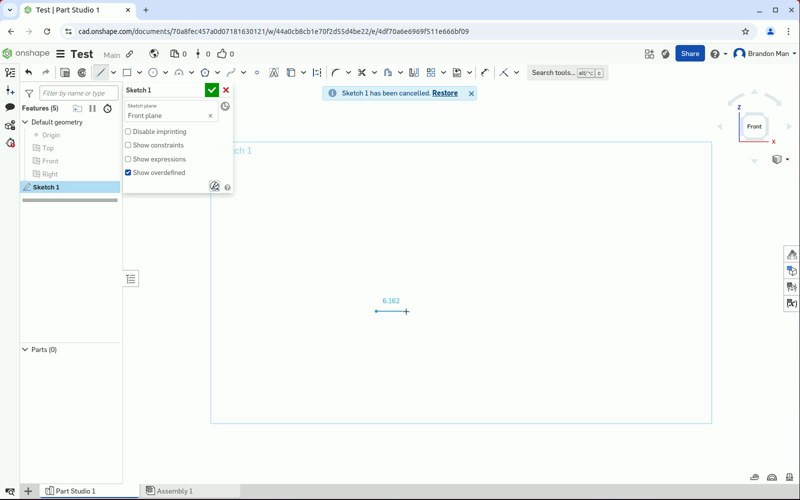
mouse_move(404, 311)
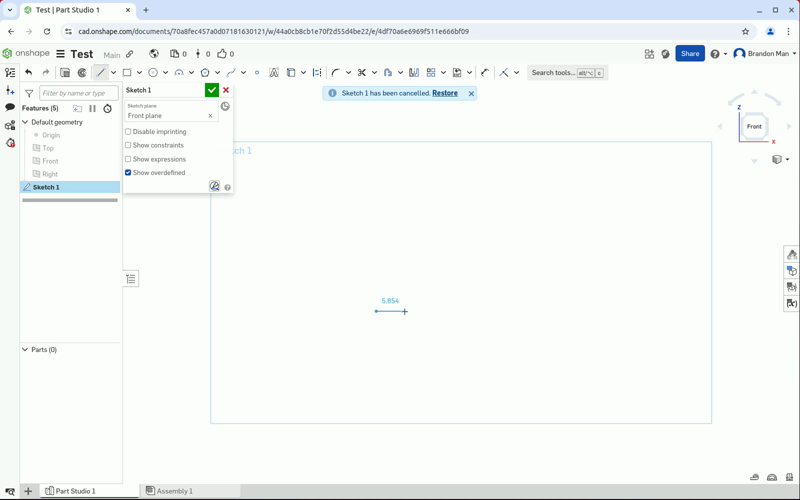
click(404, 311)
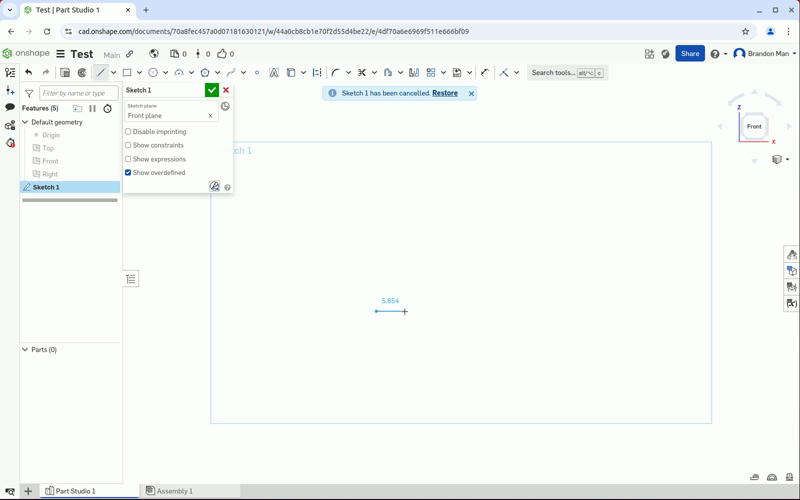
key_up(shift)
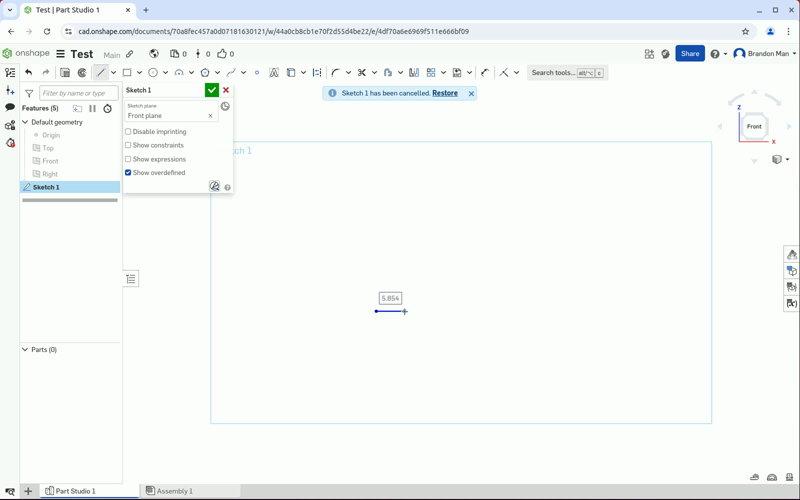
key_down(shift)
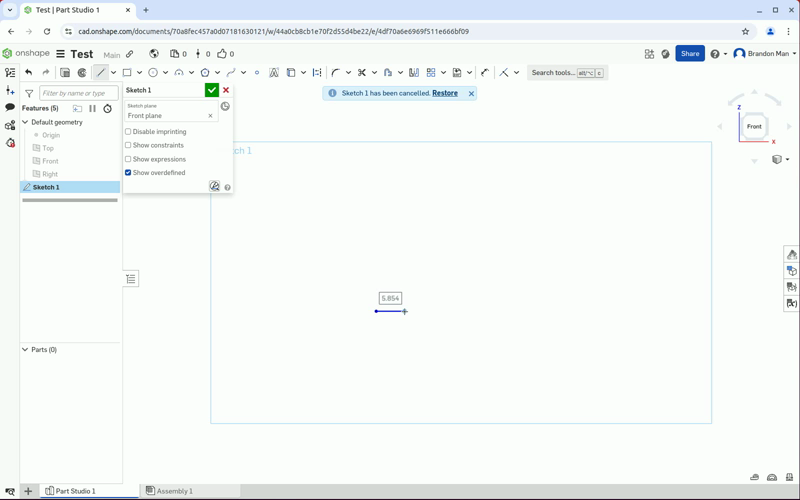
mouse_move(434, 311)
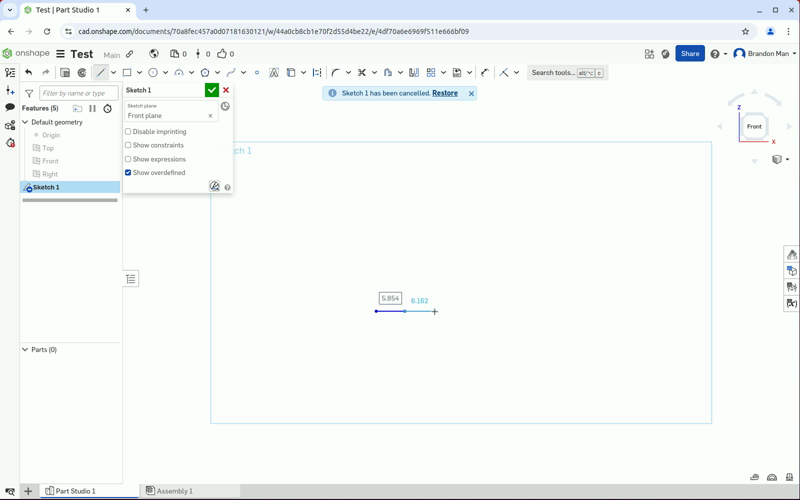
mouse_move(404, 282)
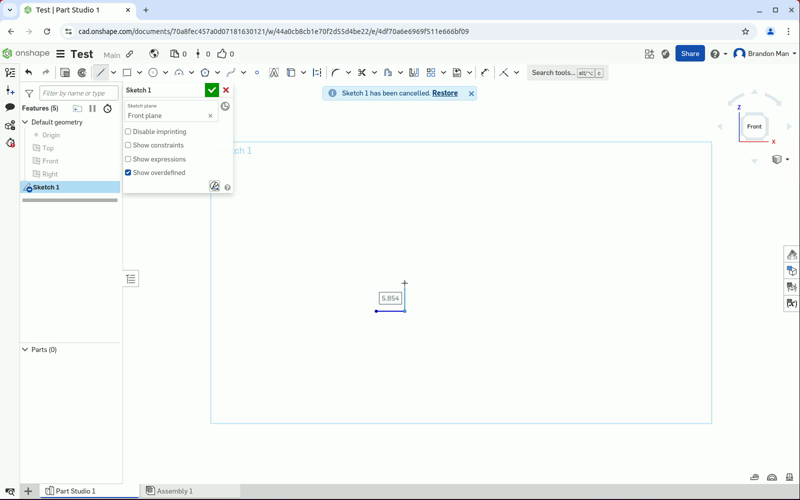
click(404, 282)
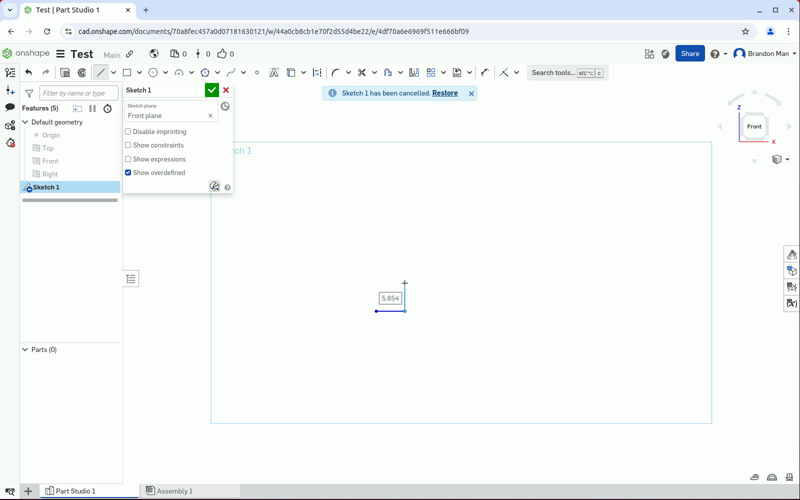
key_up(shift)
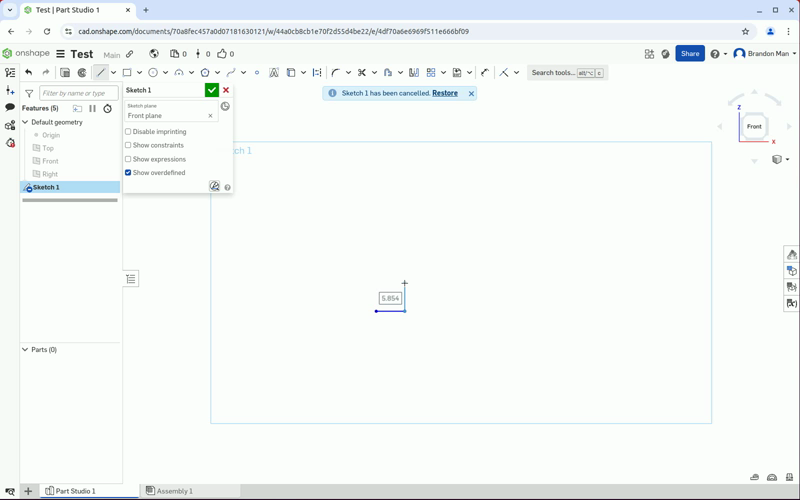
key_down(shift)
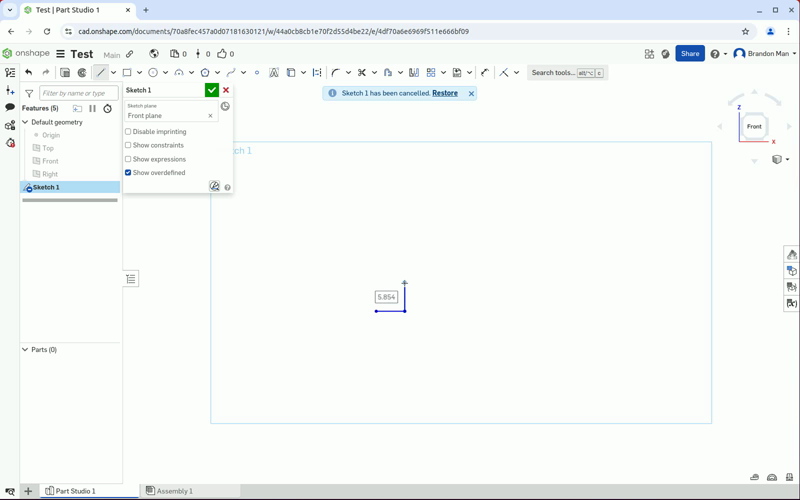
mouse_move(434, 282)
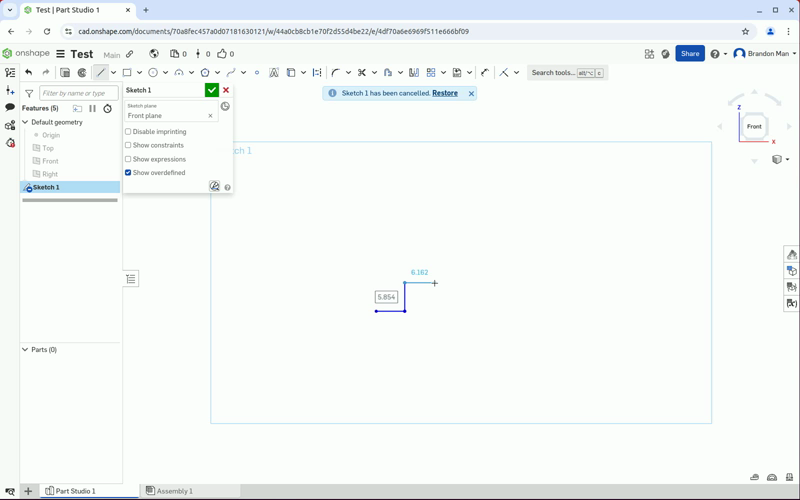
mouse_move(461, 282)
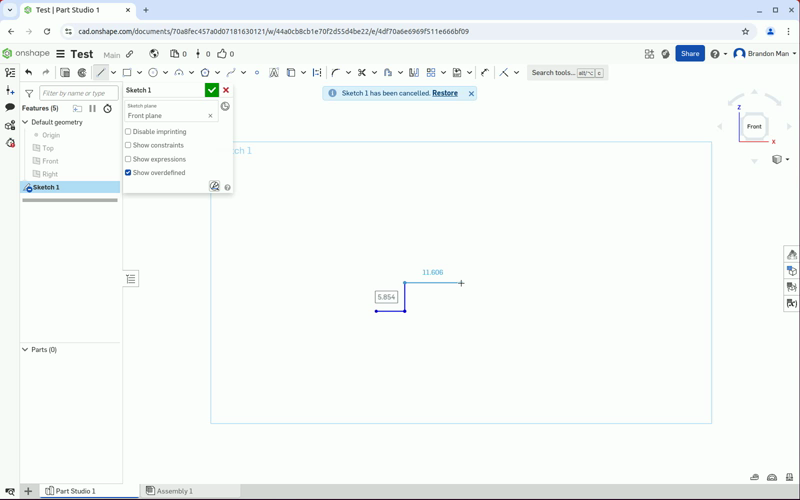
click(461, 282)
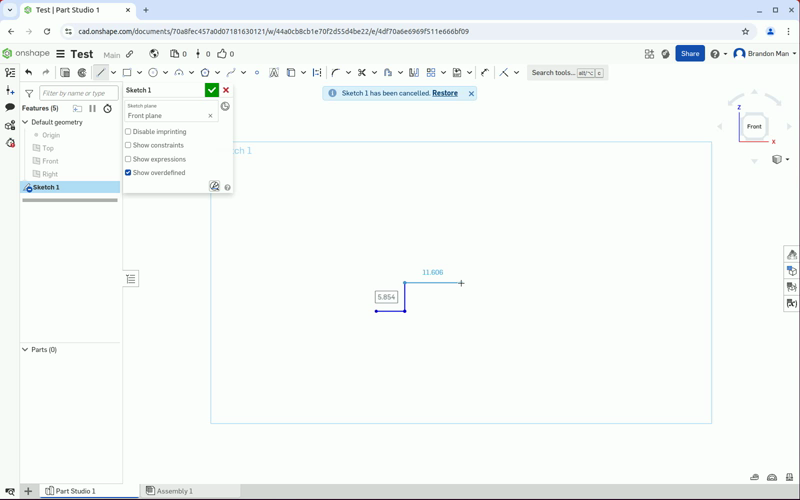
key_up(shift)
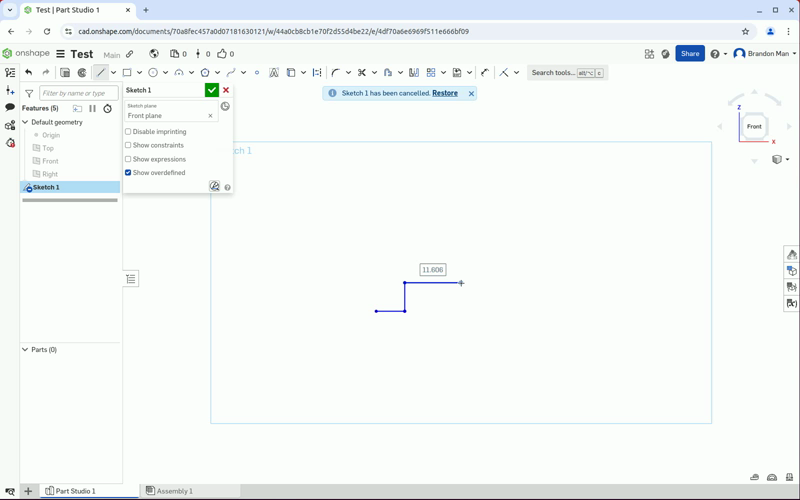
key_down(shift)
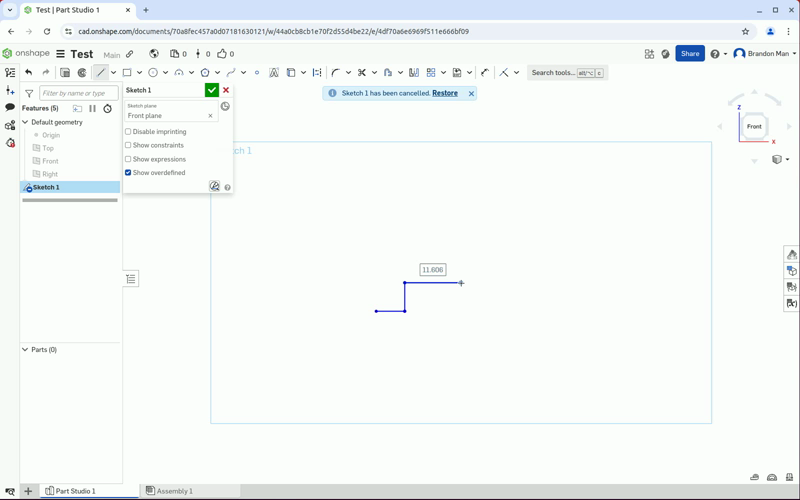
mouse_move(491, 282)
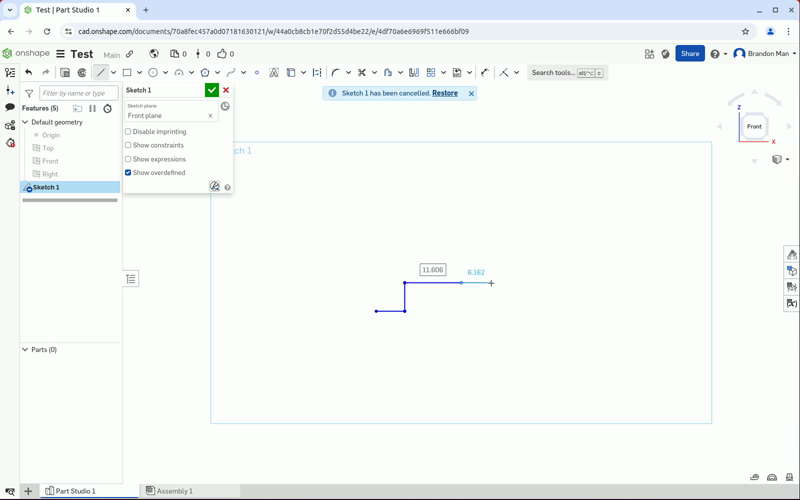
mouse_move(461, 255)
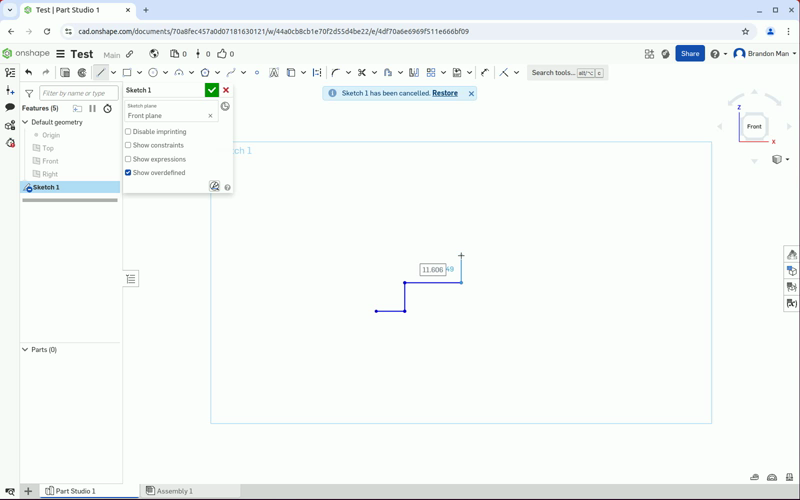
click(461, 255)
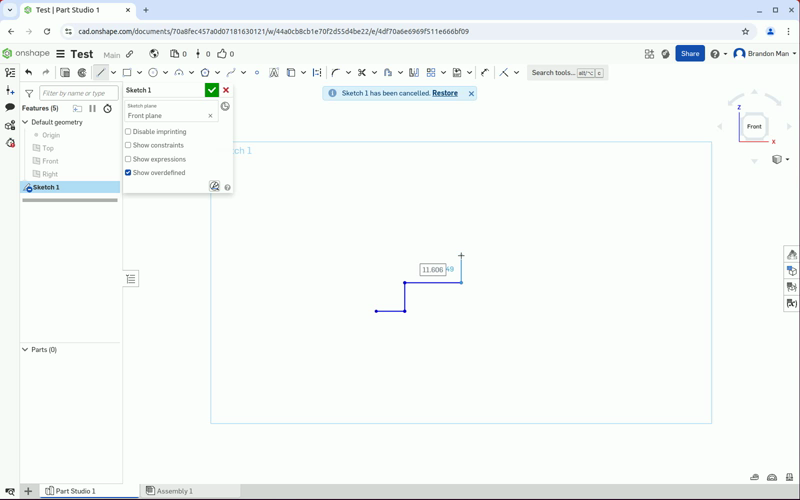
key_up(shift)
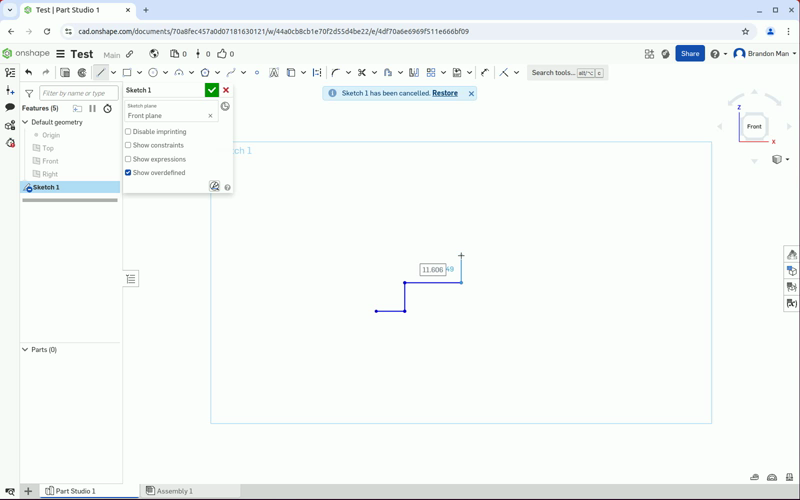
key_down(shift)
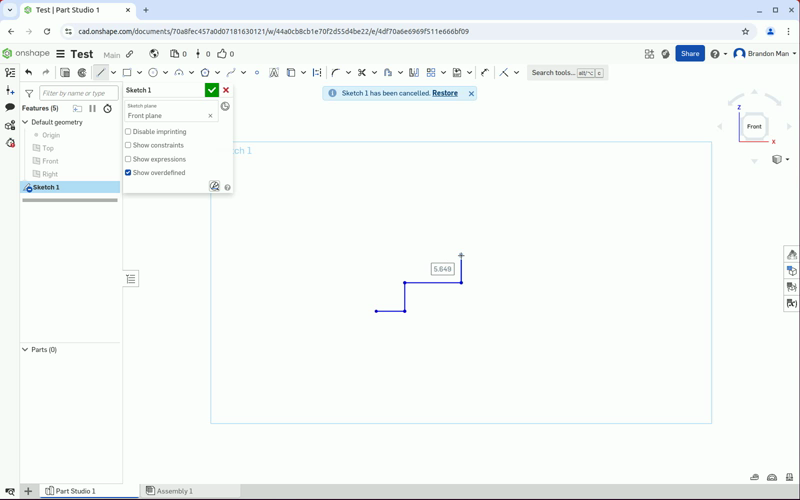
mouse_move(376, 255)
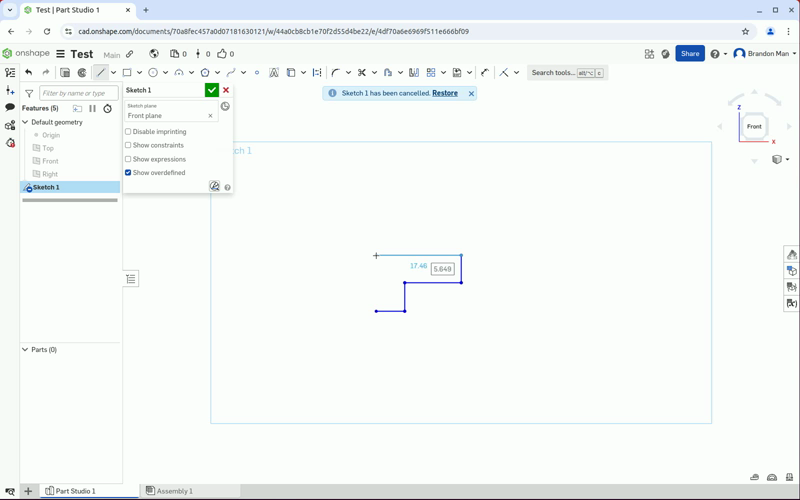
click(376, 255)
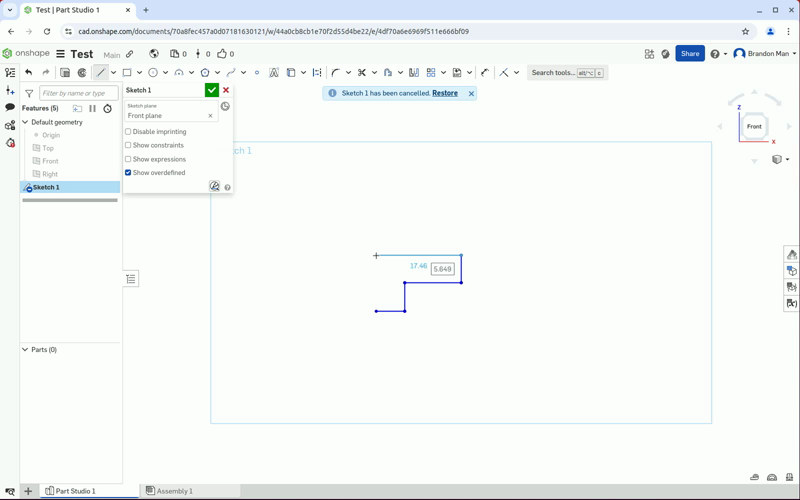
key_up(shift)
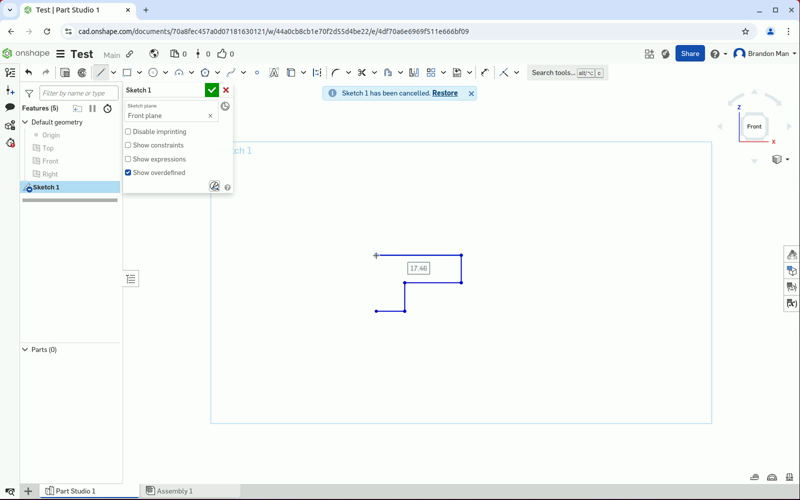
key_down(shift)
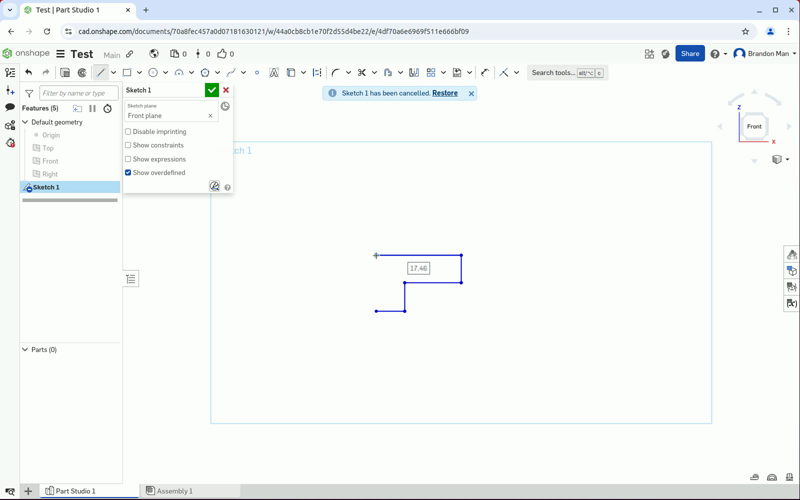
mouse_move(406, 255)
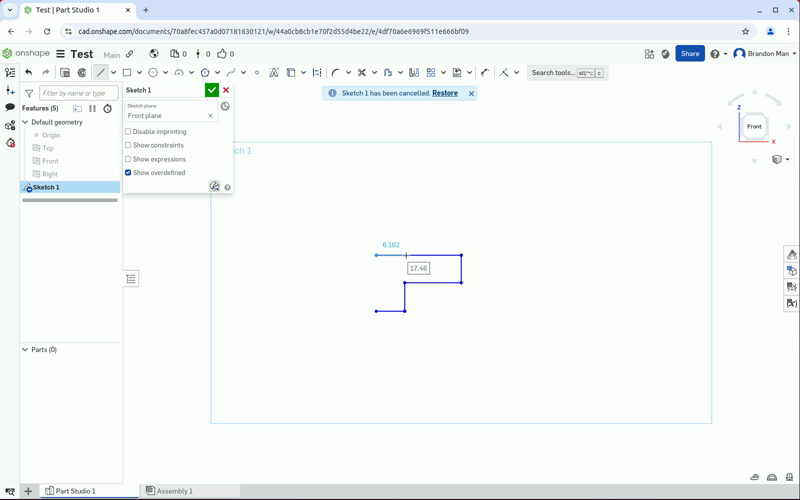
mouse_move(376, 282)
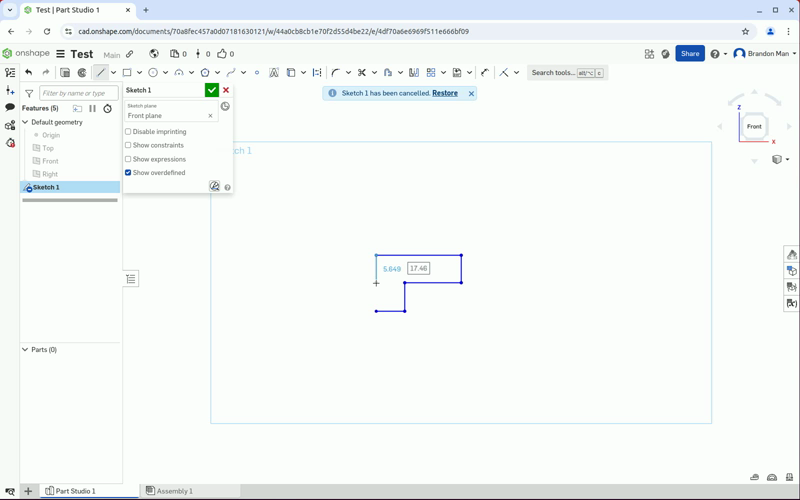
click(376, 282)
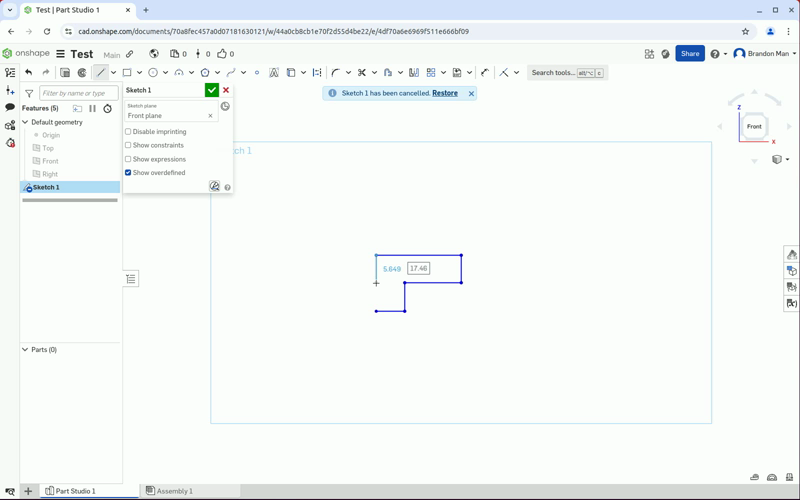
key_up(shift)
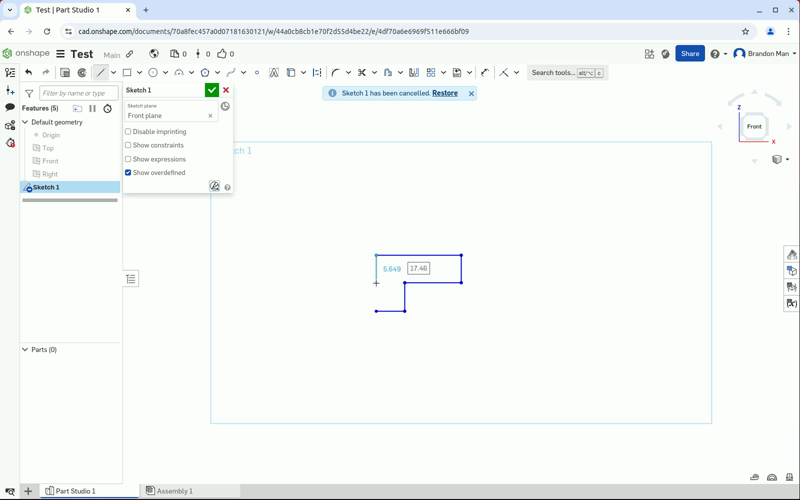
mouse_move(406, 282)
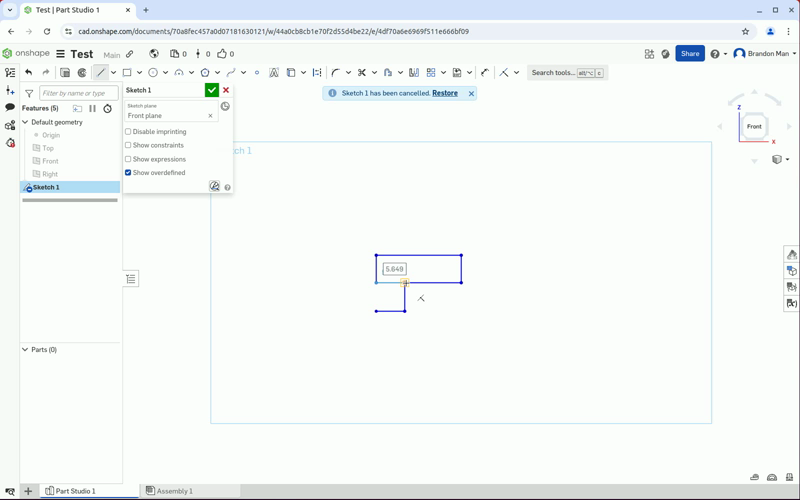
key_down(shift)
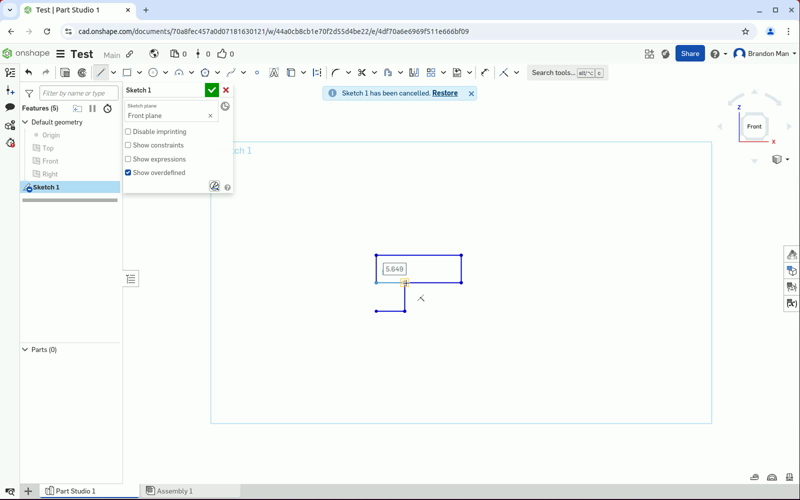
mouse_move(376, 311)
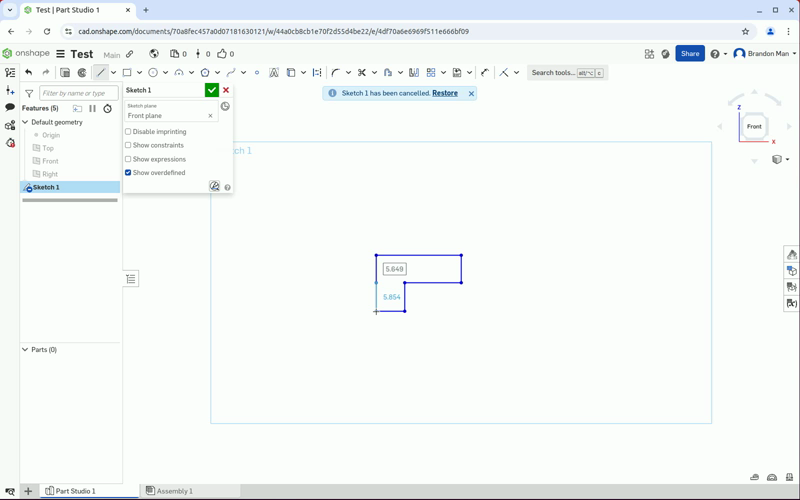
key_up(shift)
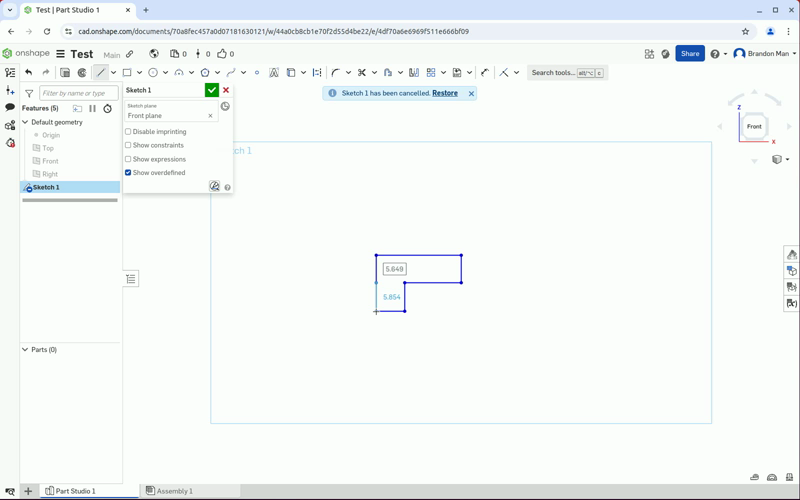
click(376, 311)
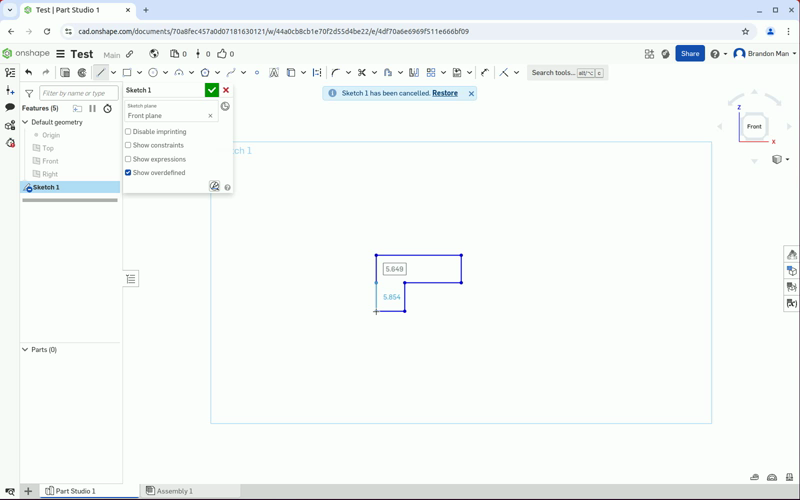
key(esc)
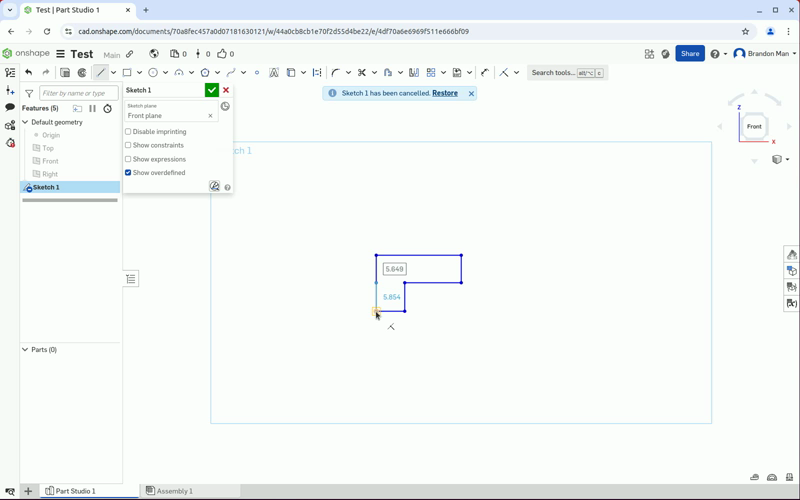
mouse_move(448, 271)
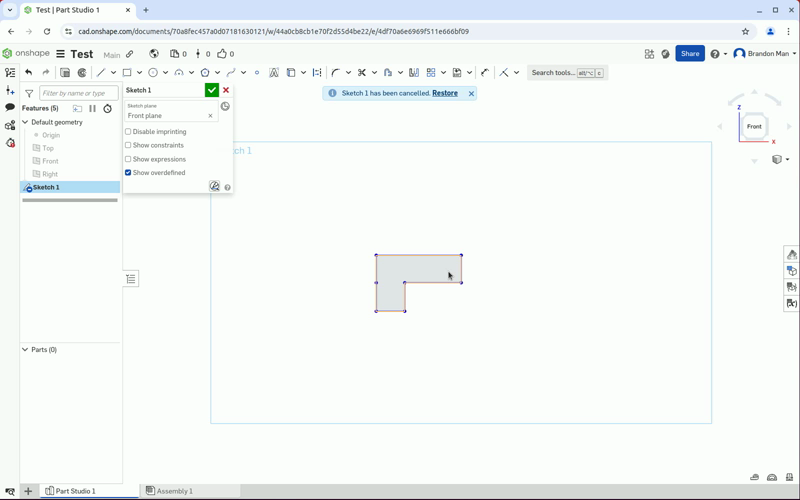
click(448, 271)
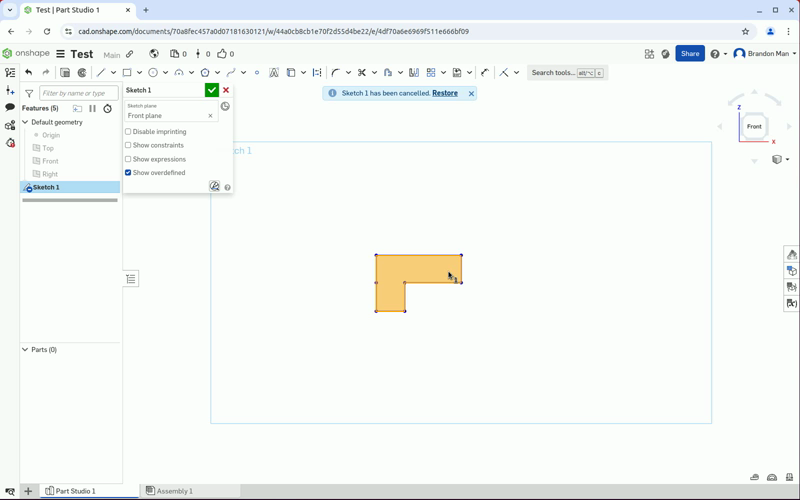
mouse_move(73, 352)
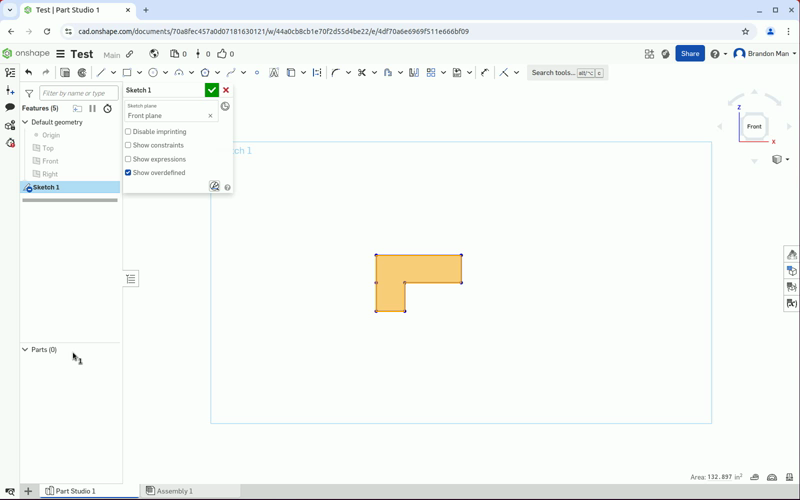
key(shift+y)
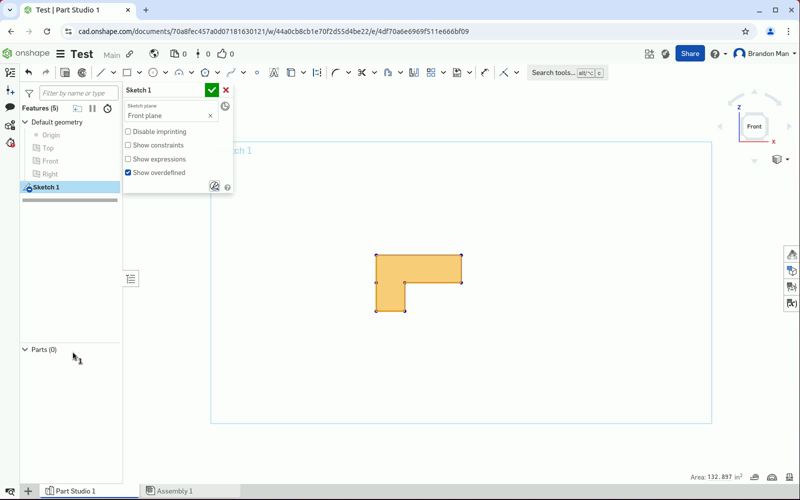
key(shift+e)
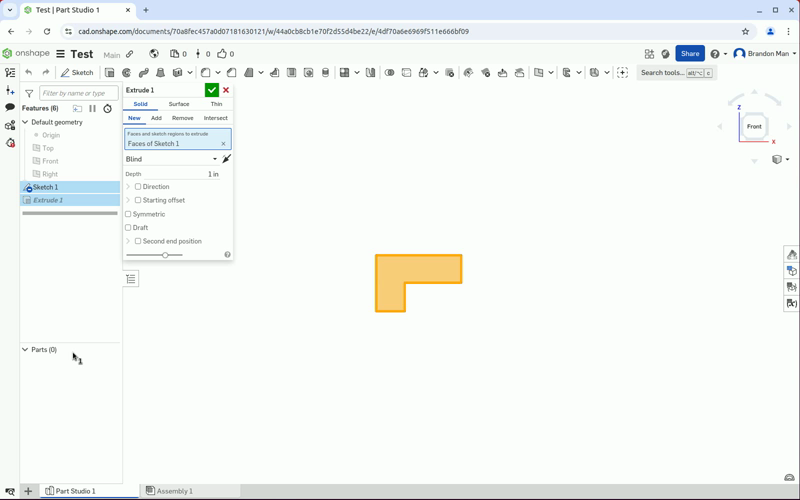
mouse_move(143, 106)
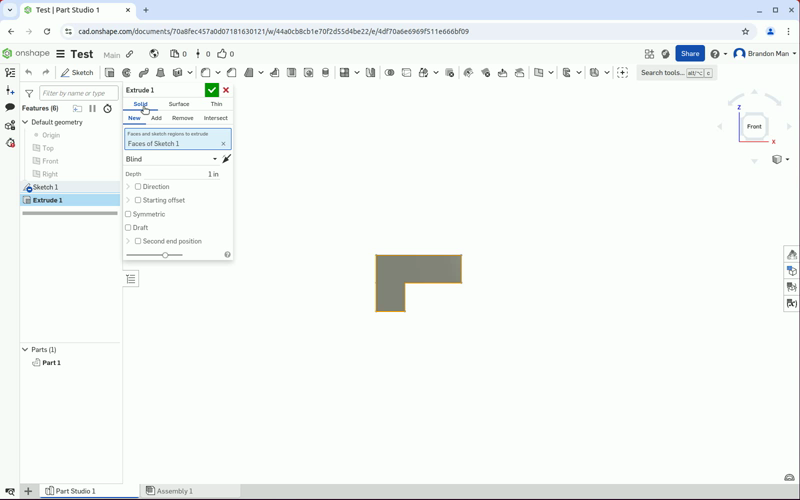
click(143, 106)
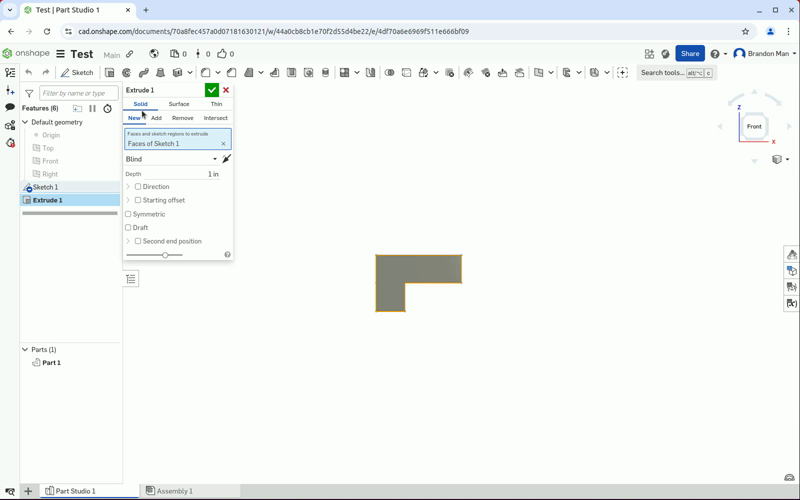
mouse_move(137, 120)
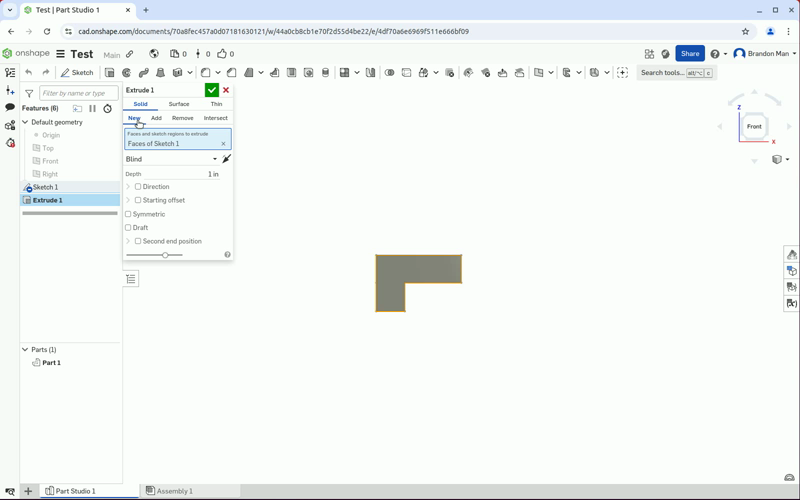
click(137, 120)
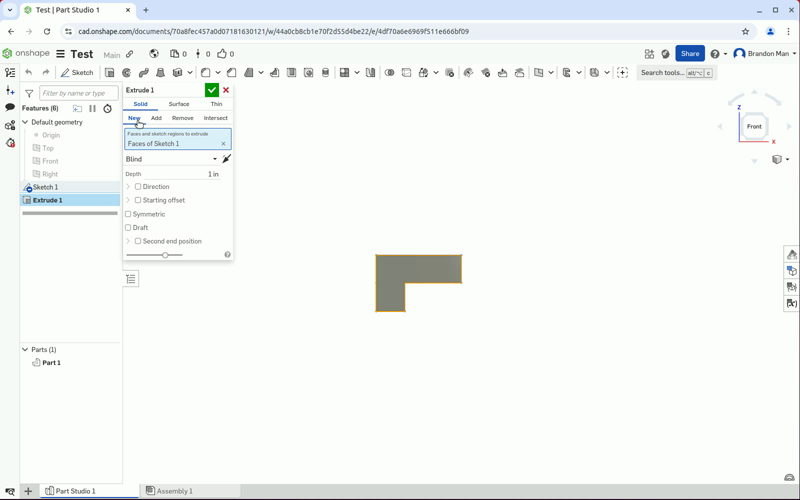
key(tab, 4)
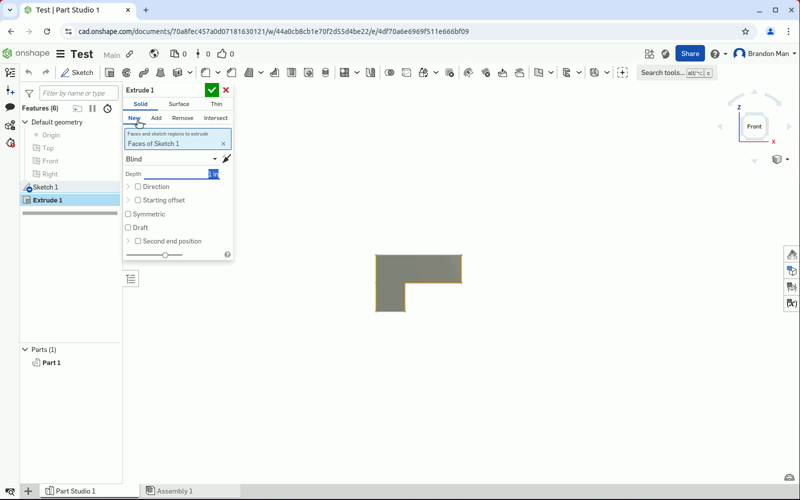
text(17.331)
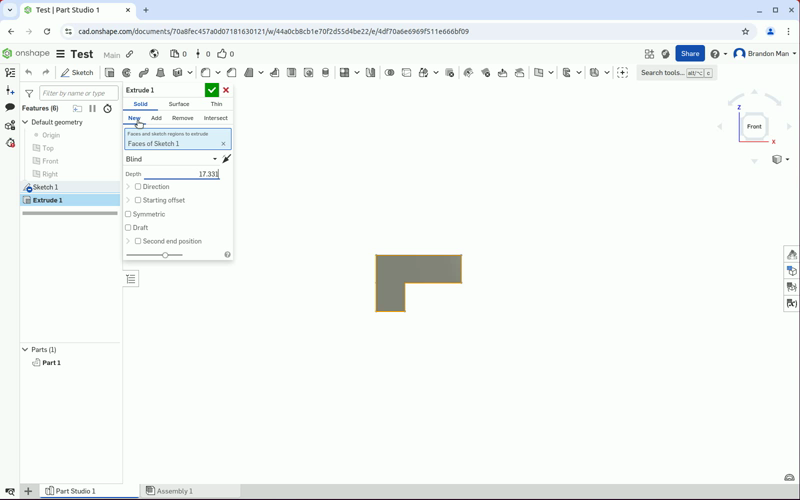
key(enter)
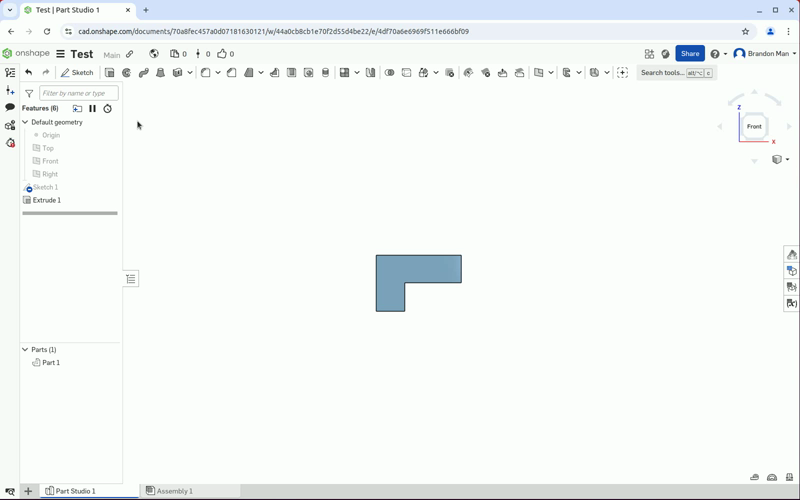
key(shift+h)
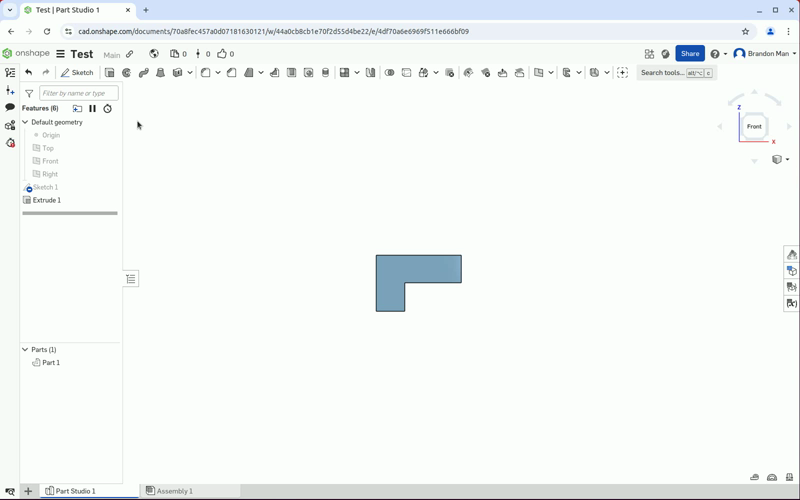
key(shift+h)
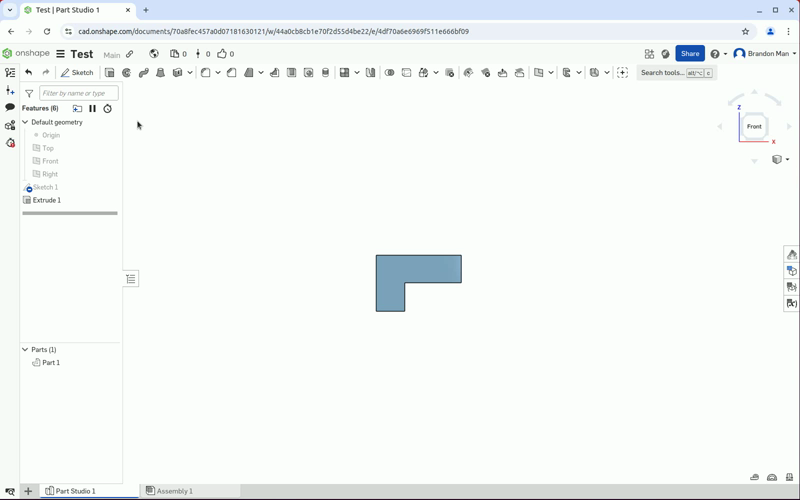
mouse_move(73, 189)
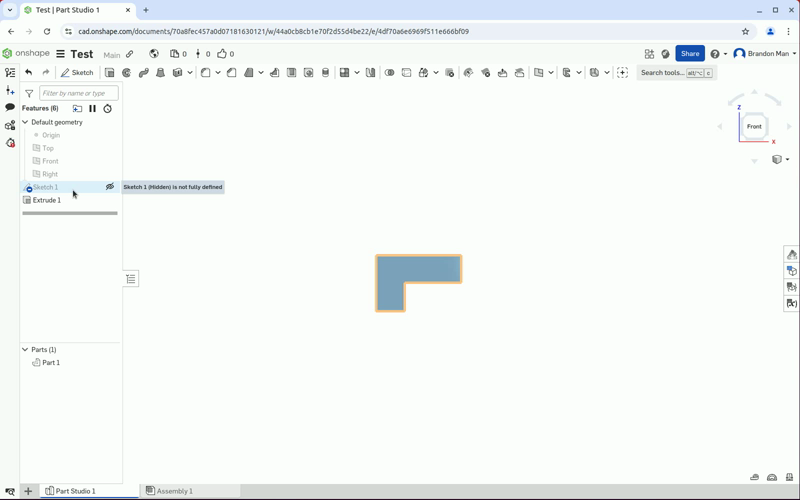
click(73, 189)
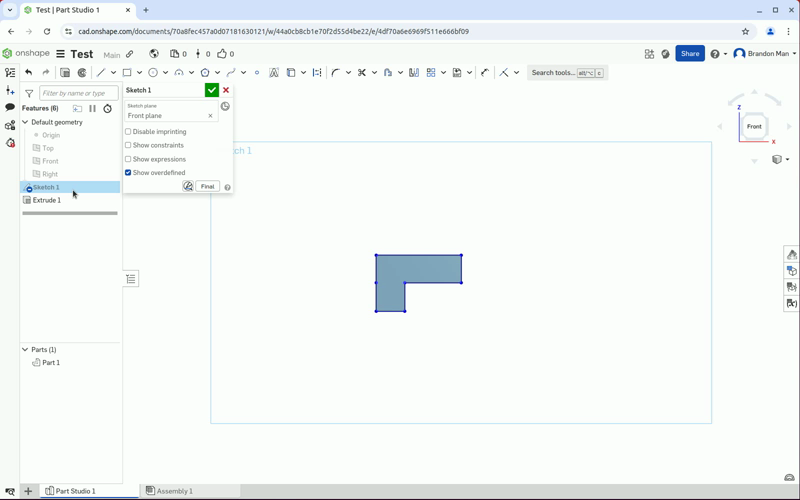
mouse_move(229, 92)
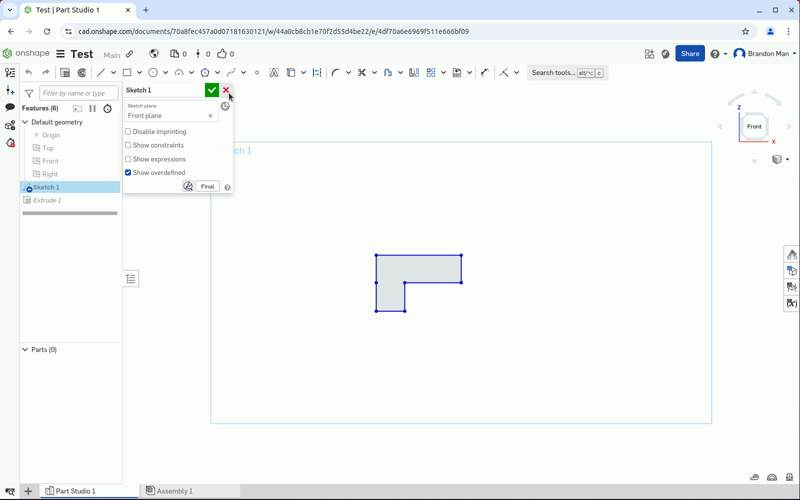
click(229, 92)
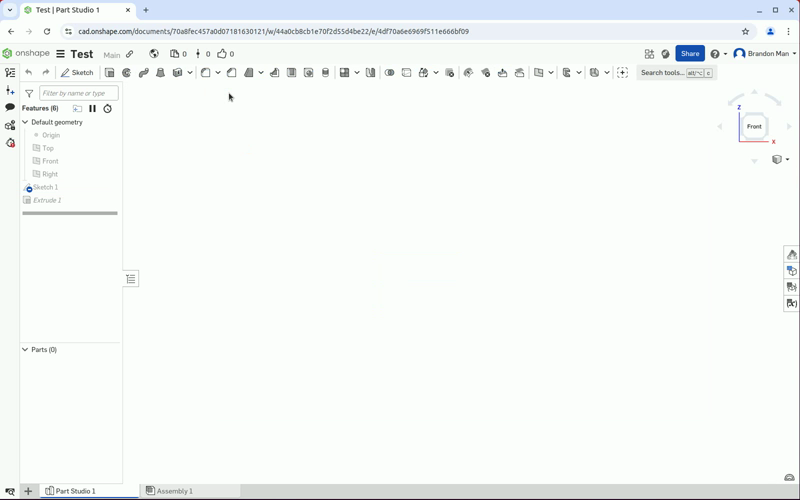
mouse_move(73, 352)
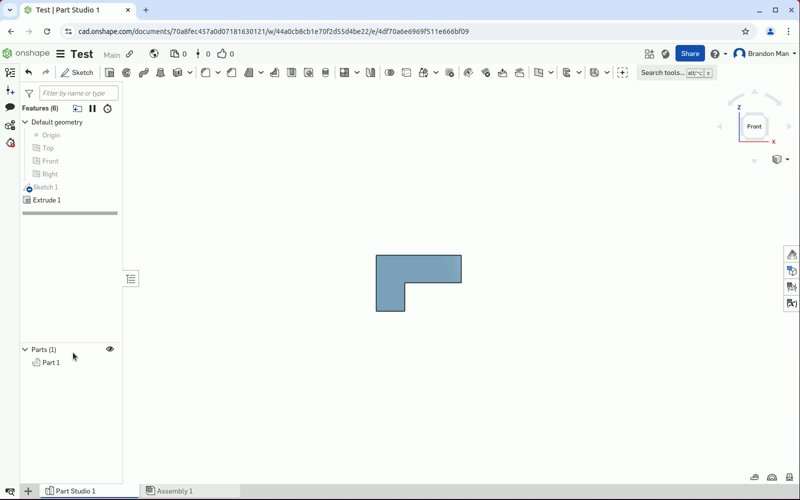
key(y)
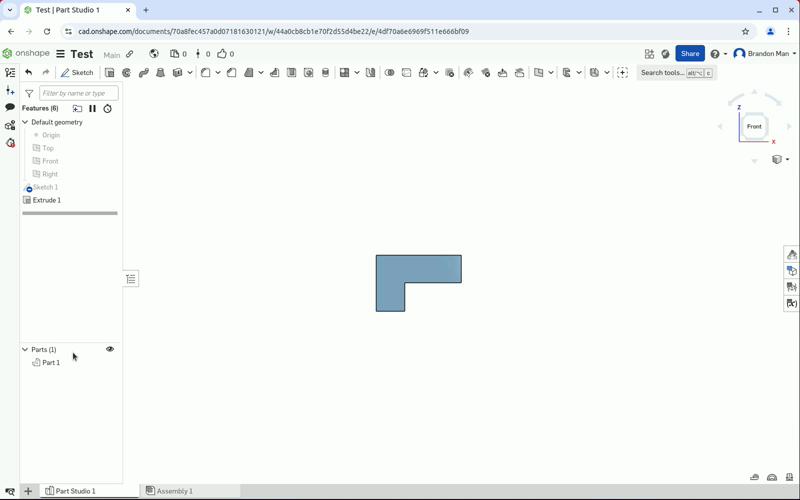
key(shift+p)
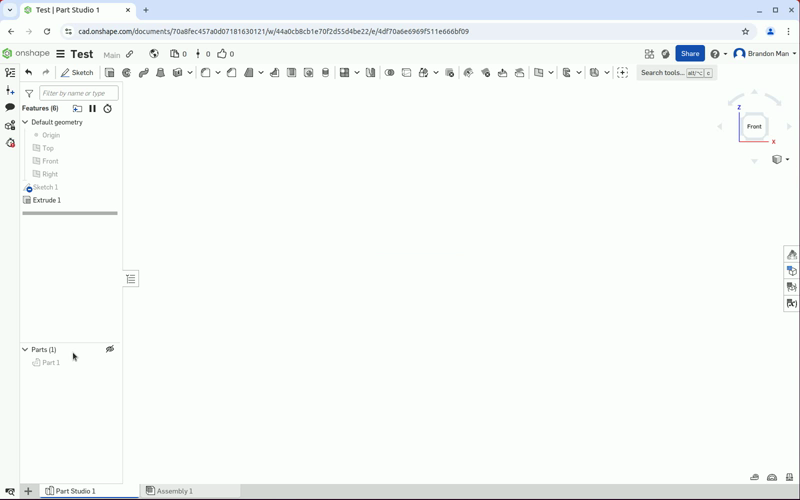
key(space)
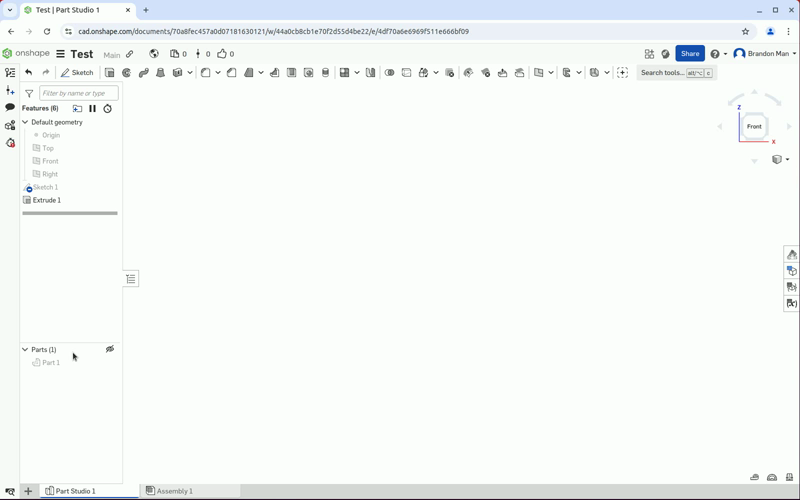
key_down(shift)
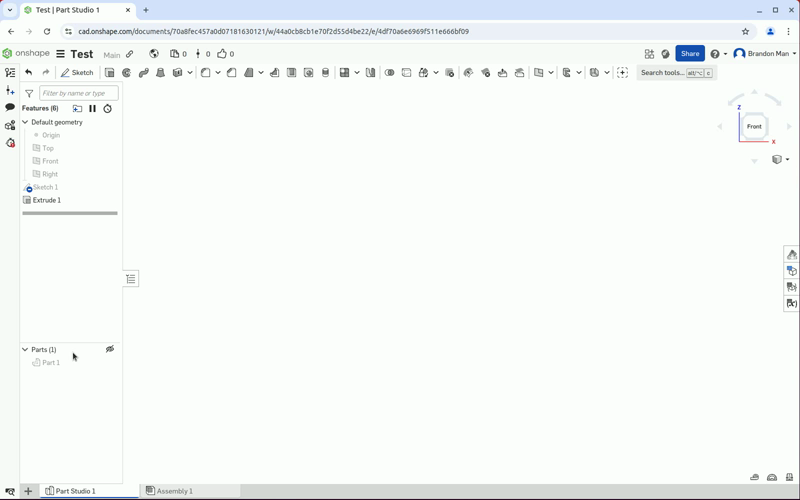
key(left)
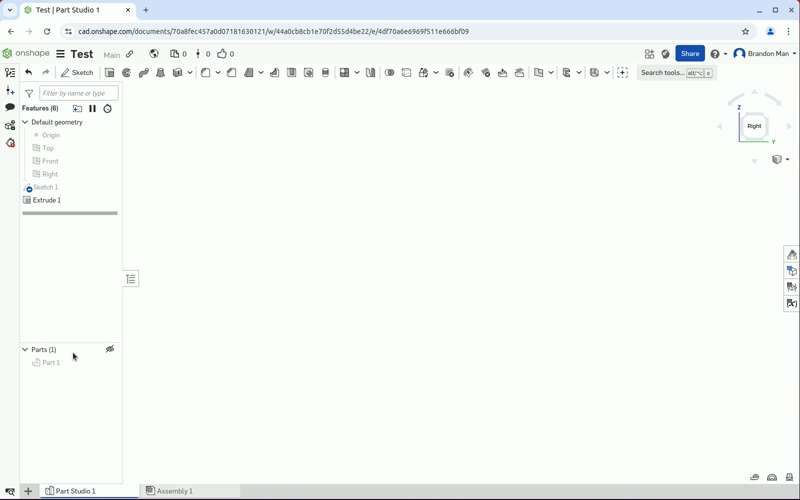
key_up(shift)
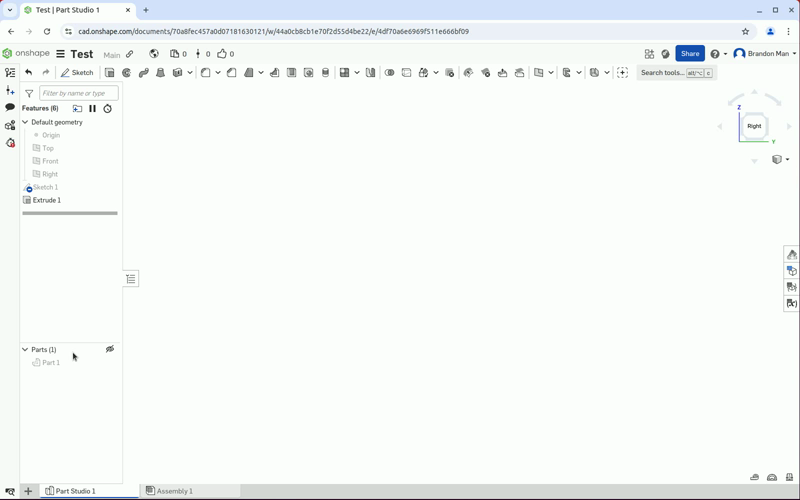
mouse_move(73, 352)
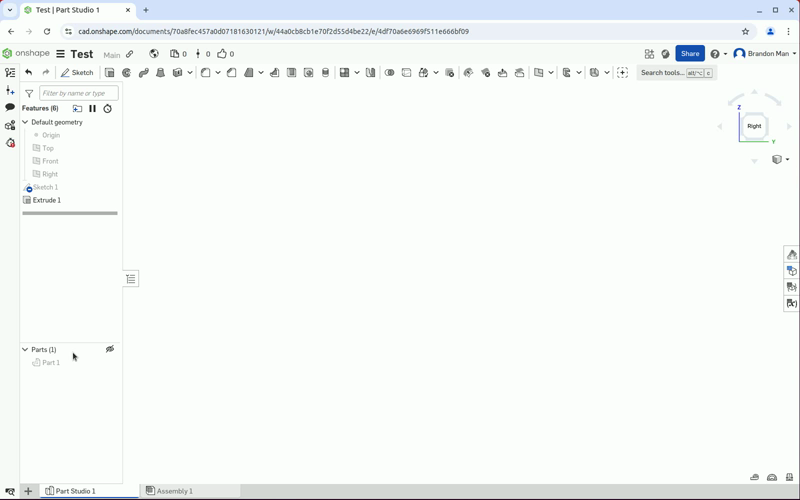
key(shift+y)
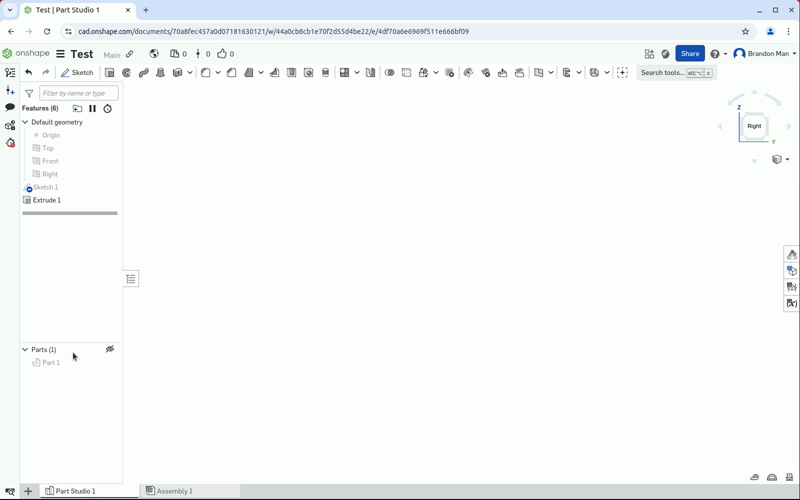
key(shift+s)
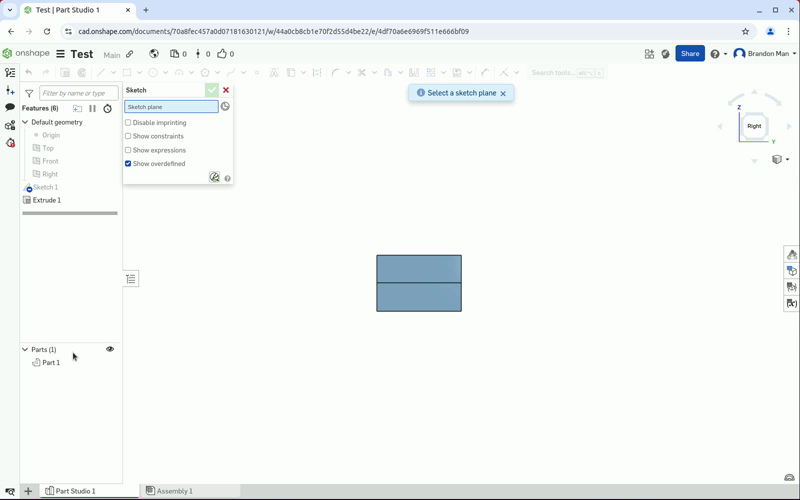
mouse_move(73, 176)
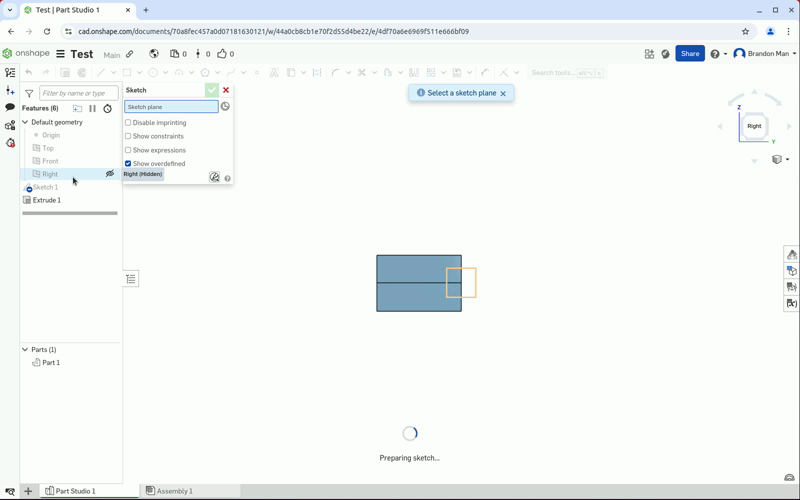
click(73, 176)
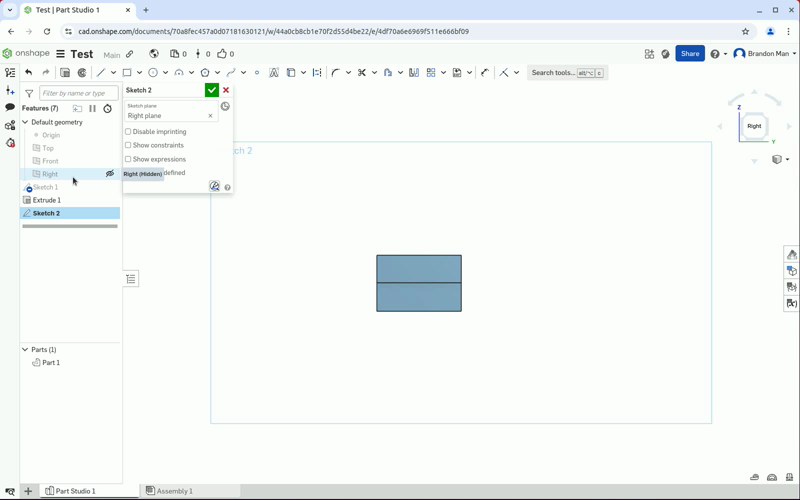
mouse_move(73, 352)
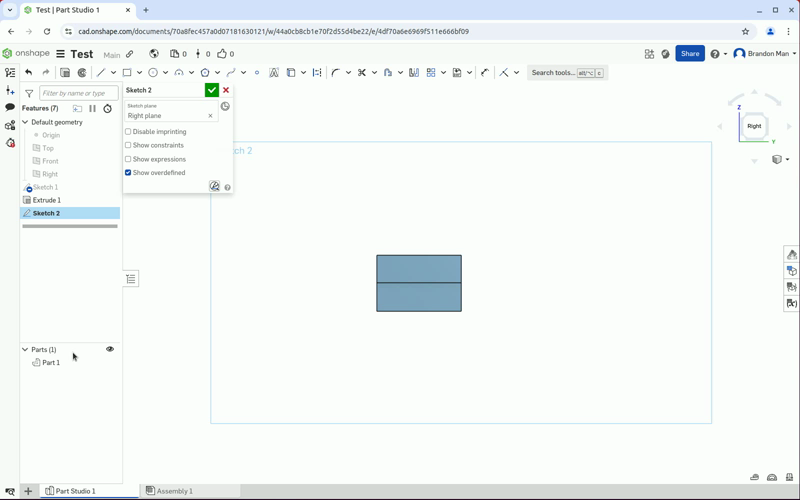
key(y)
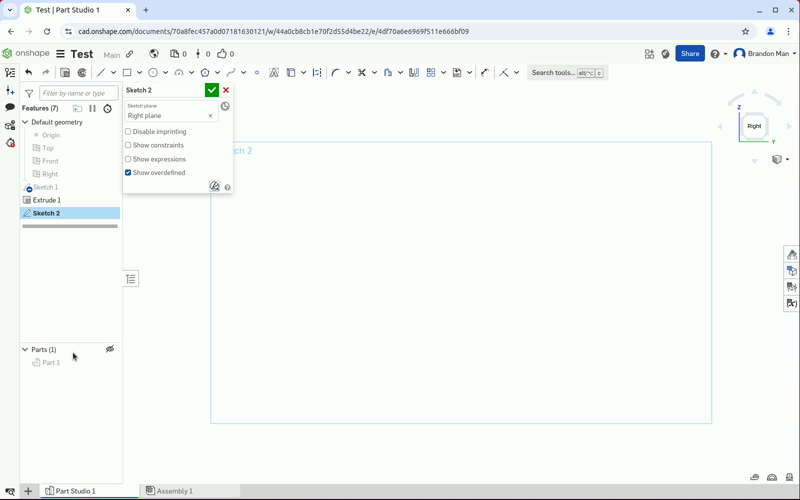
key(l)
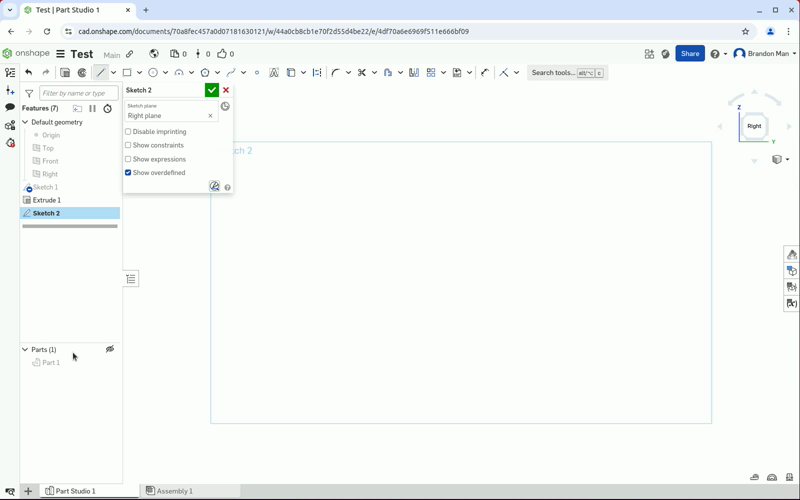
key_down(shift)
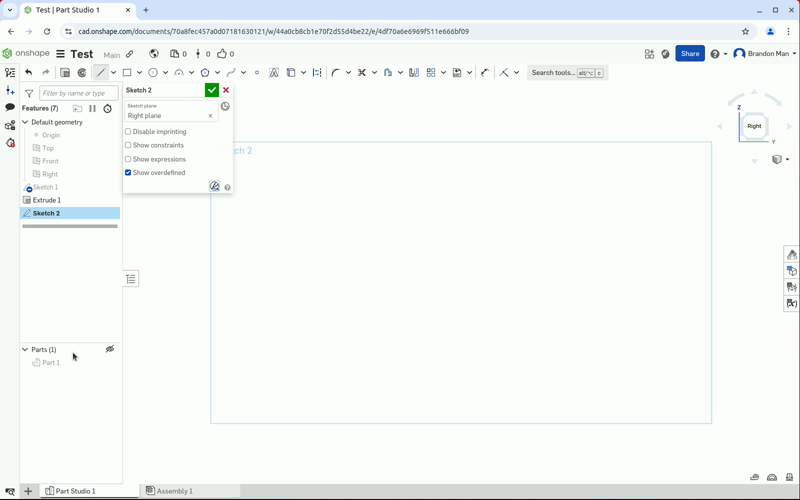
mouse_move(348, 282)
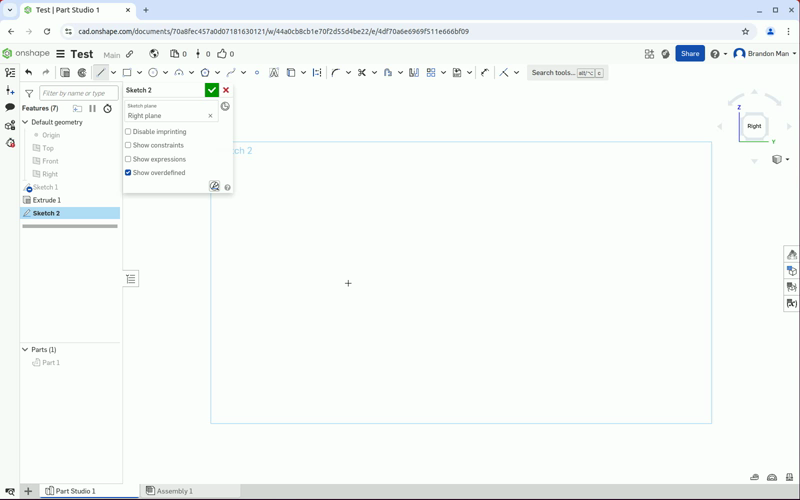
click(348, 282)
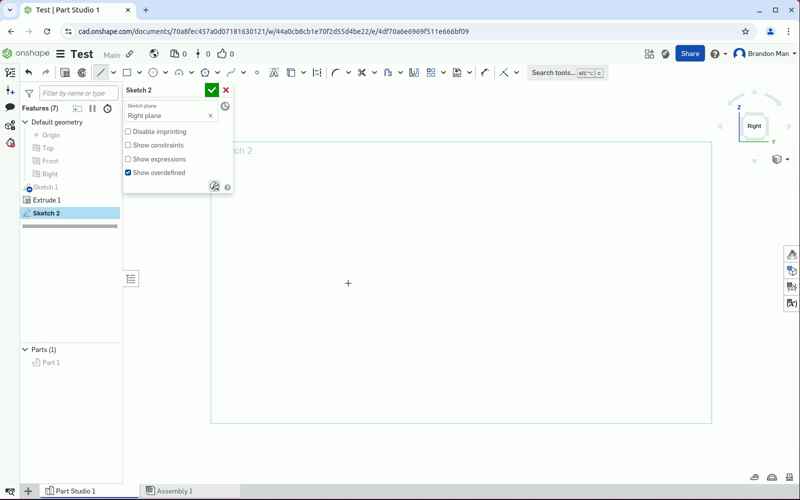
key_up(shift)
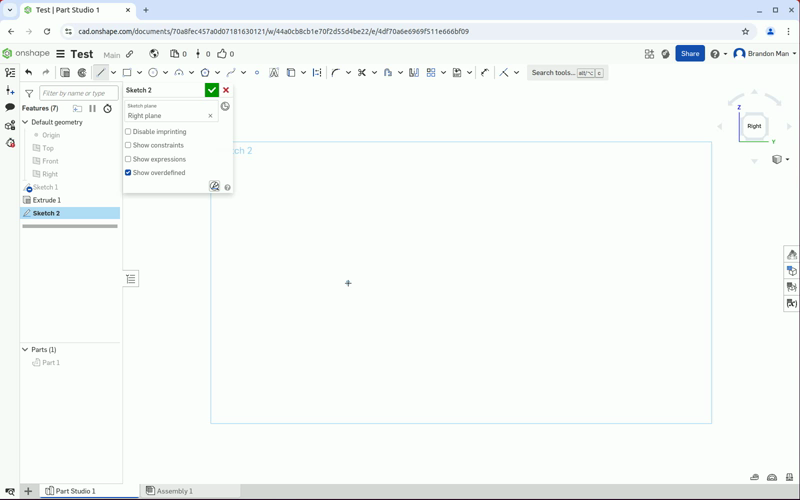
key_down(shift)
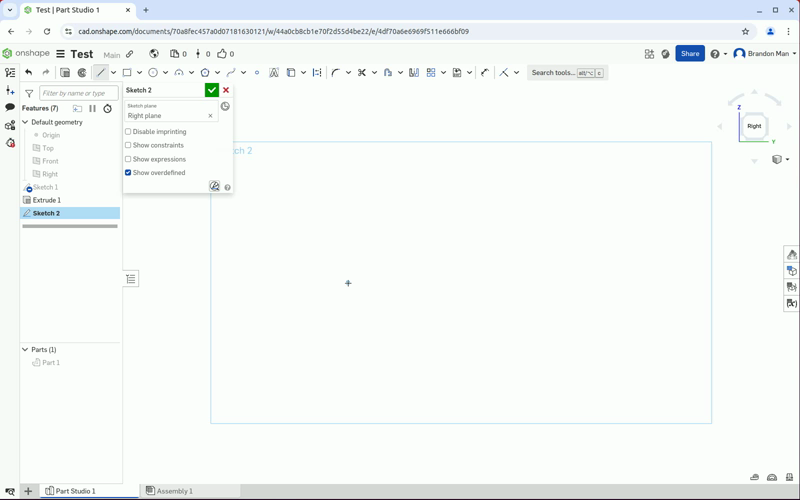
mouse_move(460, 282)
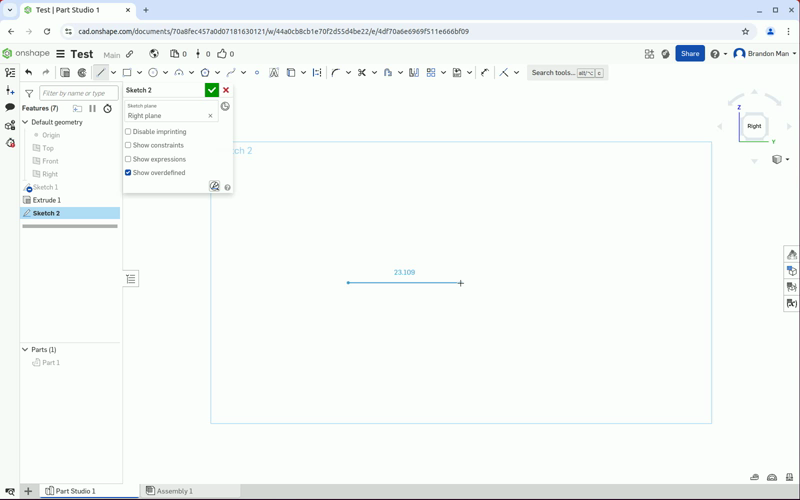
click(460, 282)
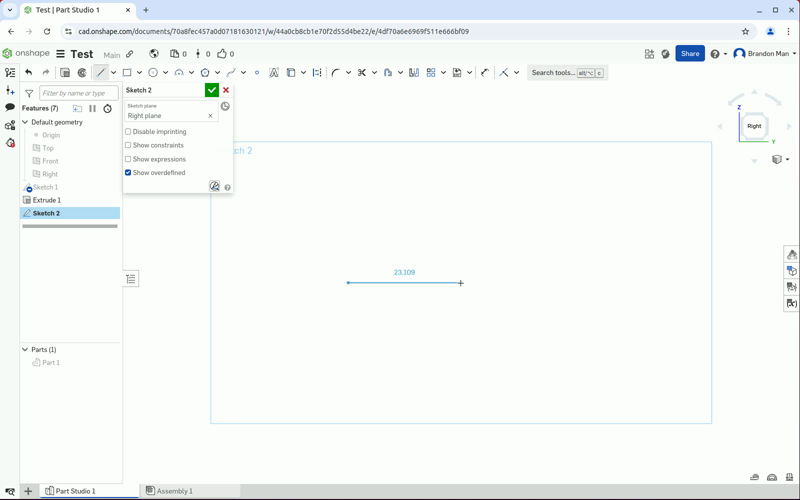
key_up(shift)
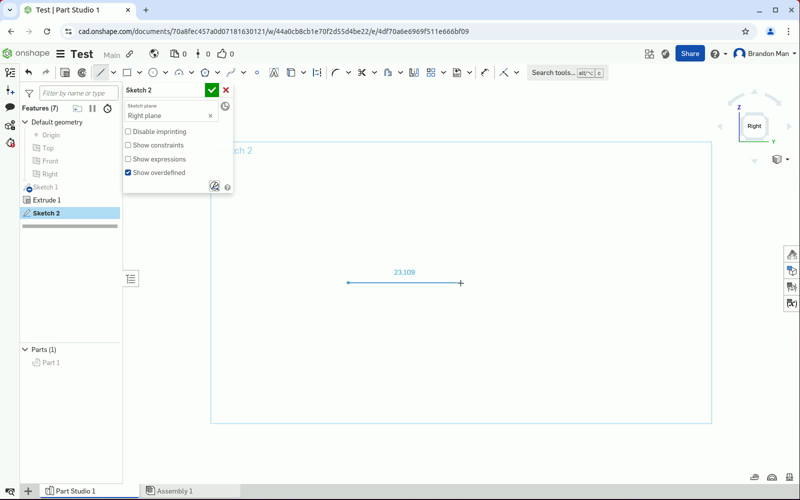
key_down(shift)
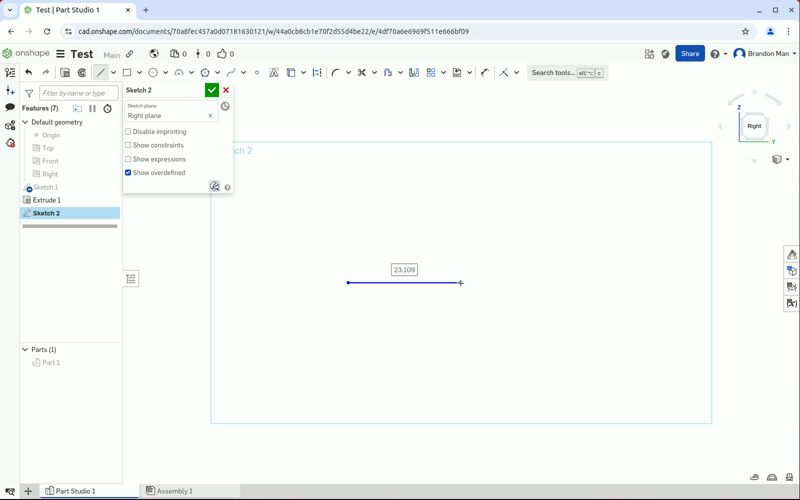
mouse_move(490, 282)
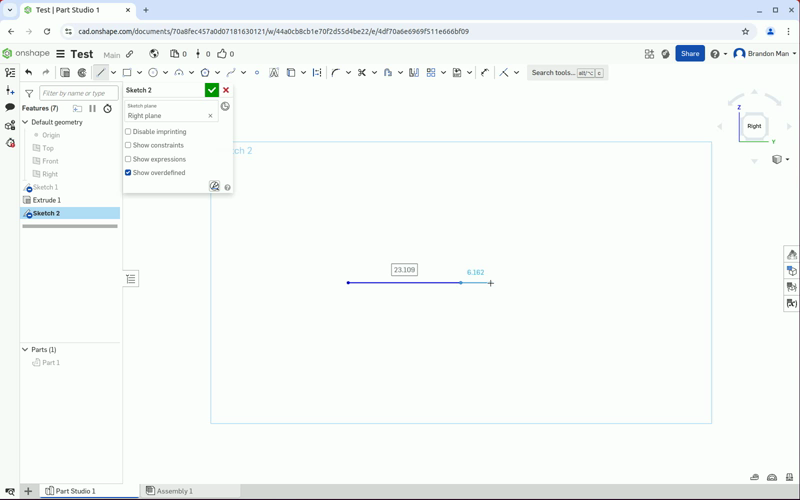
mouse_move(460, 226)
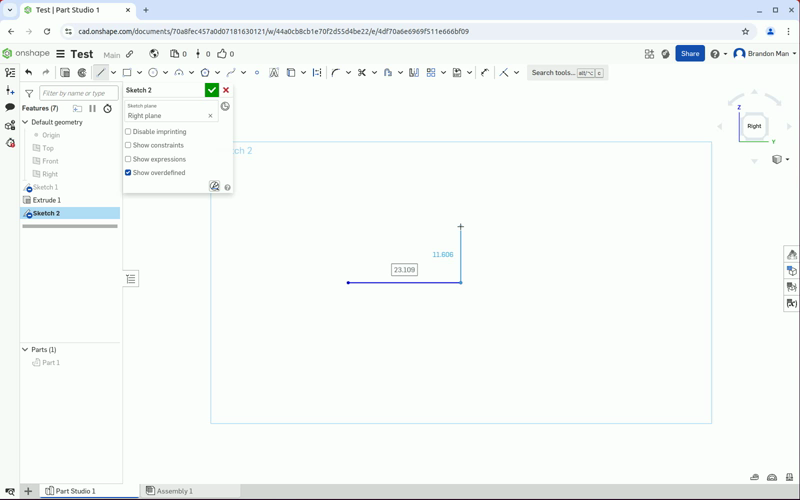
click(460, 226)
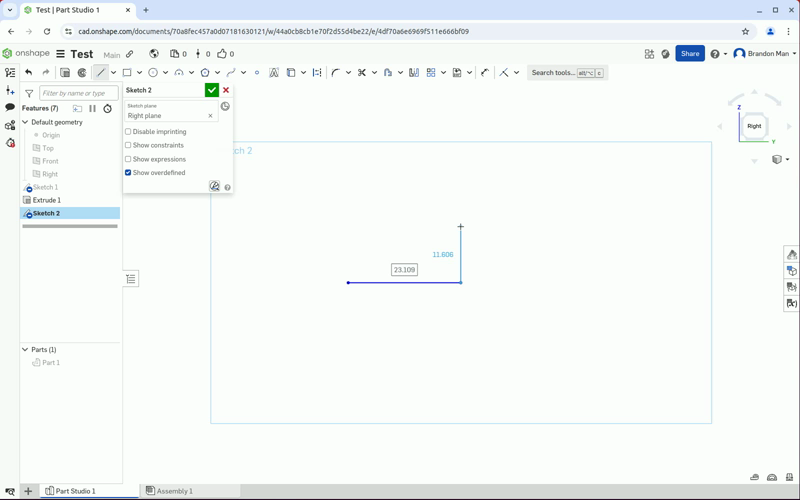
key_up(shift)
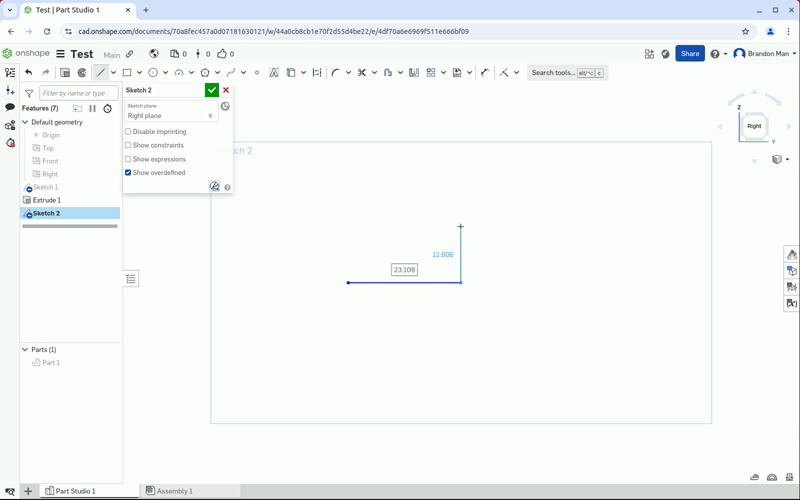
key_down(shift)
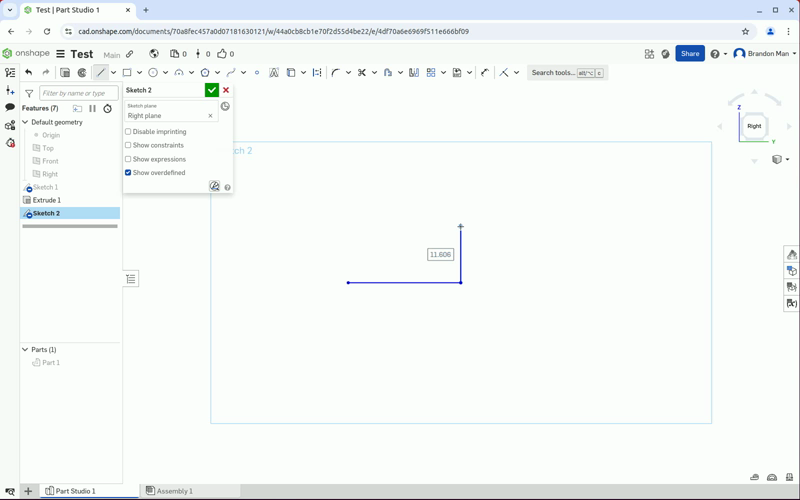
mouse_move(490, 226)
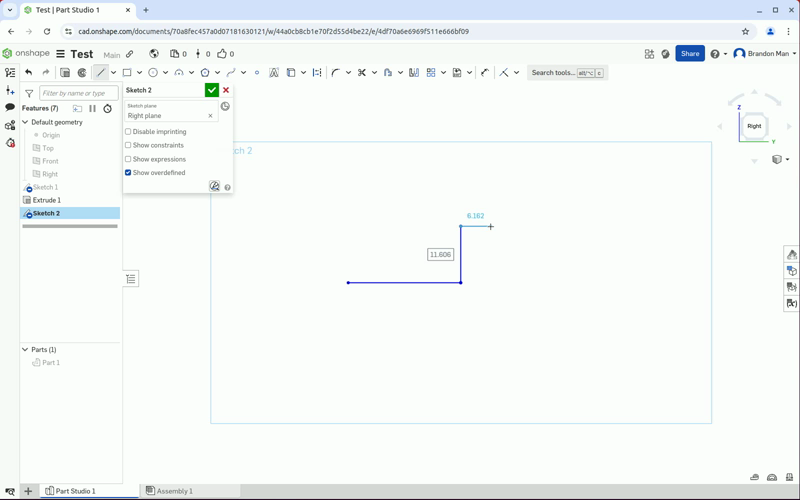
mouse_move(460, 198)
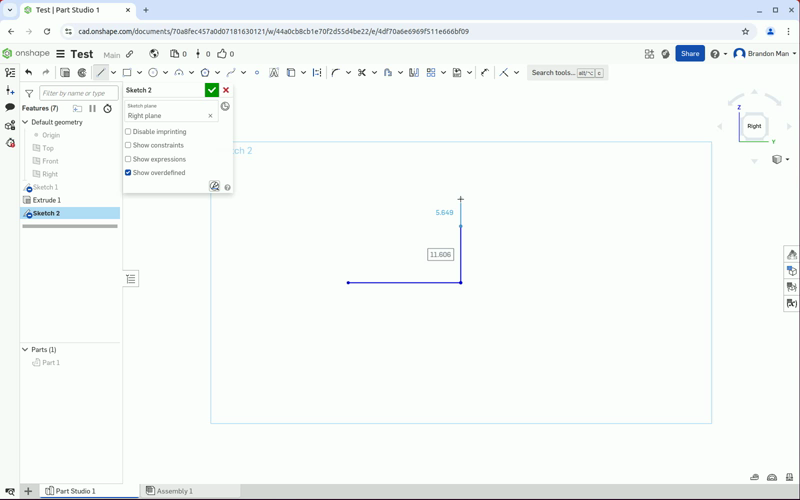
click(460, 198)
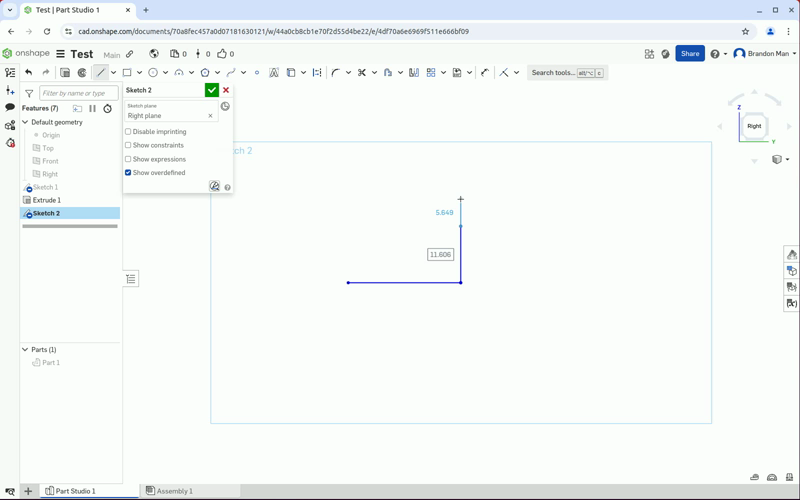
key_up(shift)
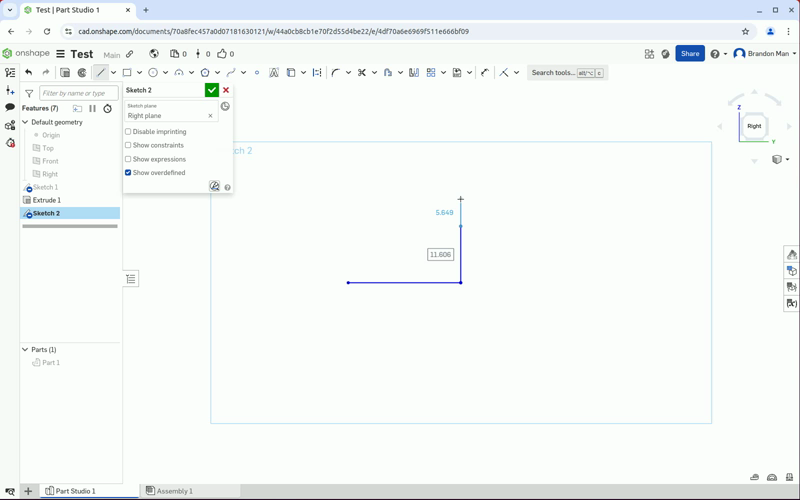
key_down(shift)
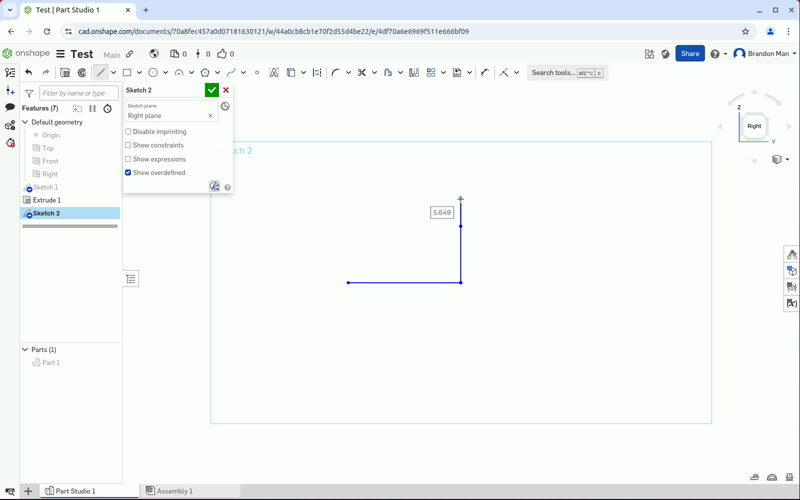
mouse_move(490, 198)
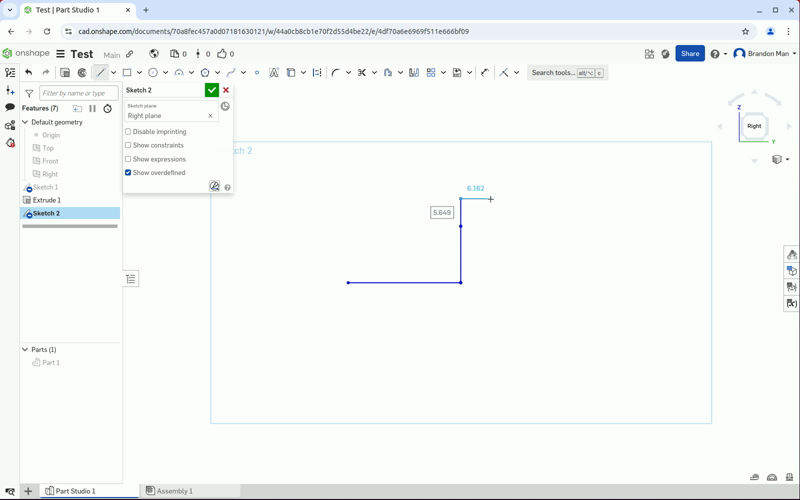
mouse_move(432, 198)
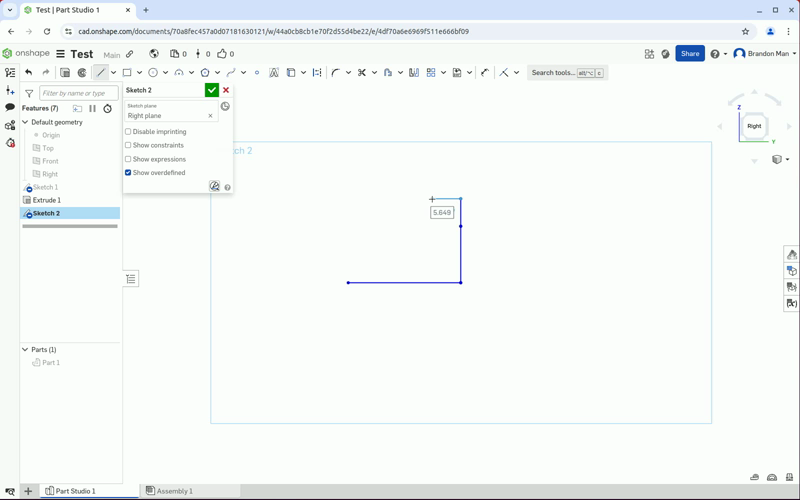
click(432, 198)
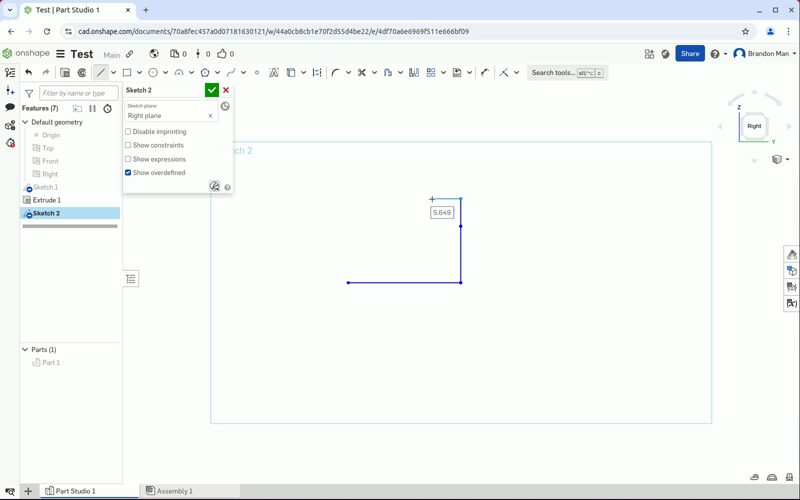
key_up(shift)
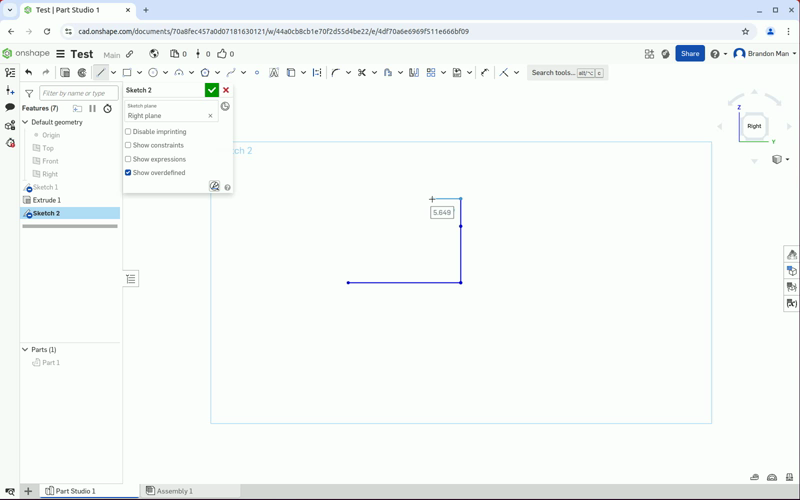
key_down(shift)
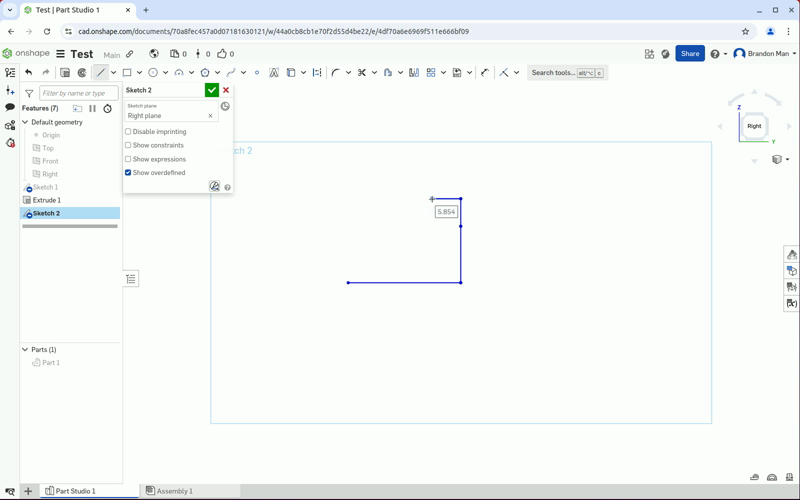
mouse_move(462, 198)
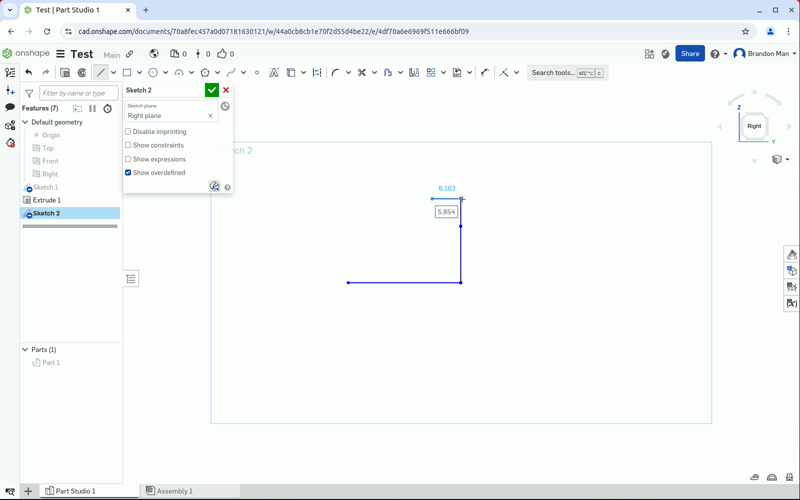
mouse_move(432, 226)
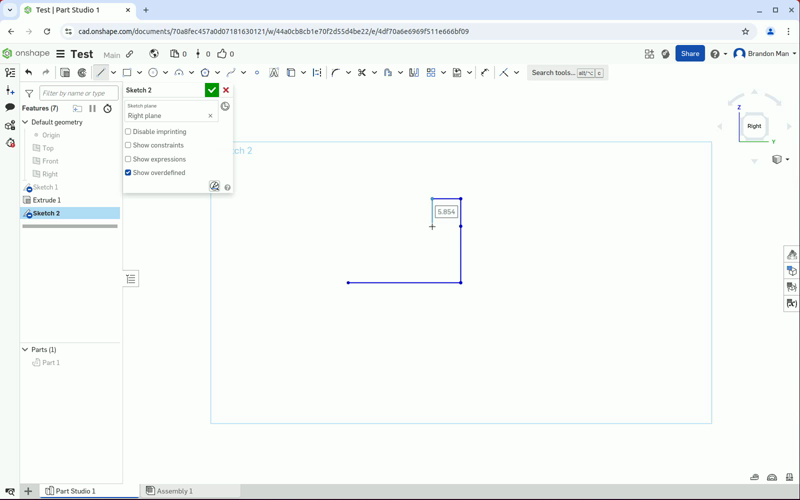
click(432, 226)
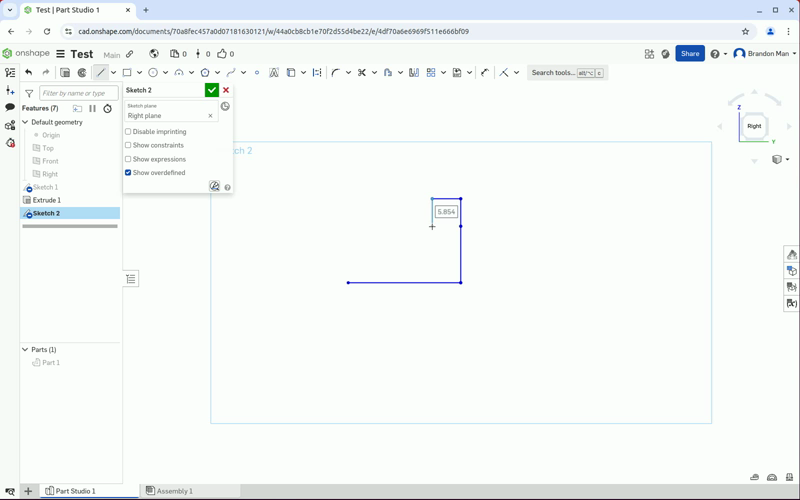
key_up(shift)
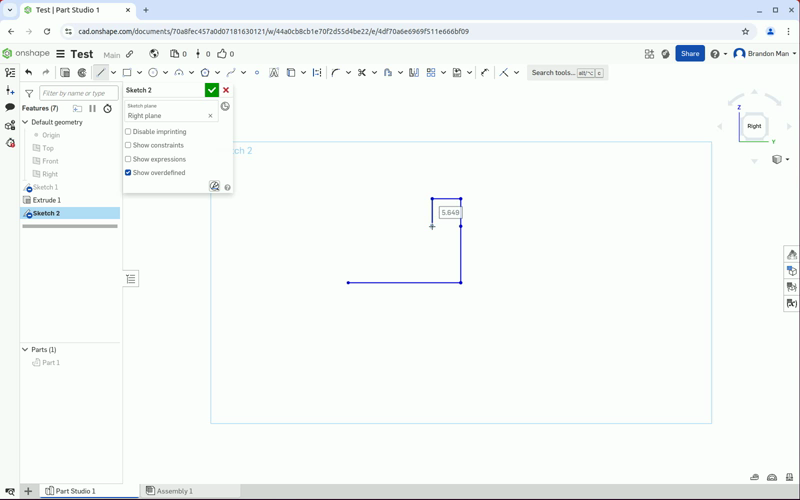
key_down(shift)
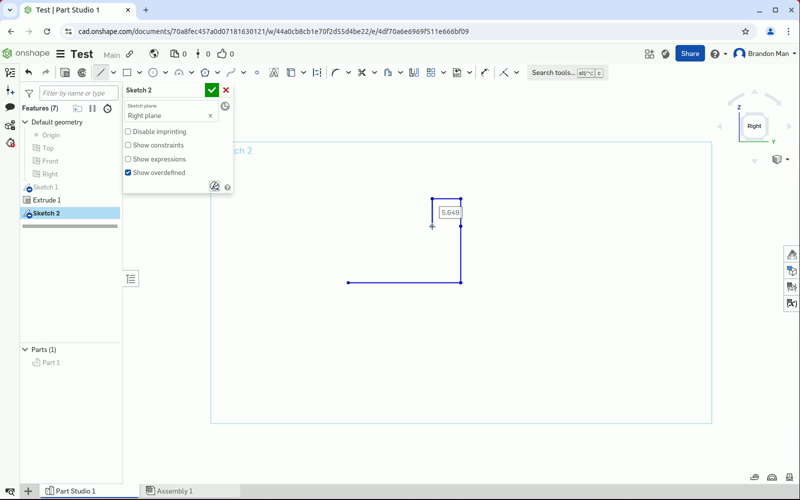
mouse_move(348, 226)
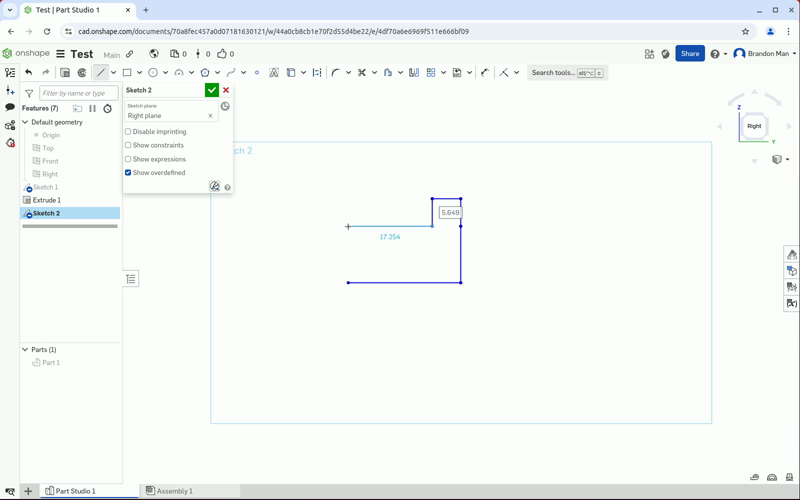
click(348, 226)
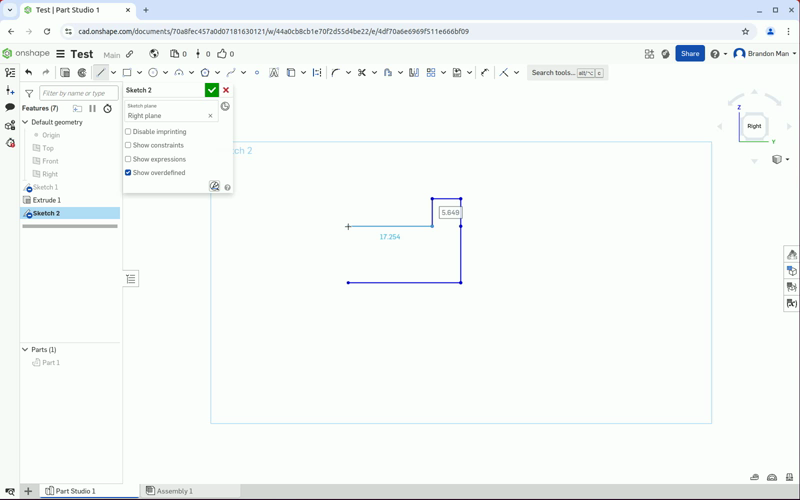
key_up(shift)
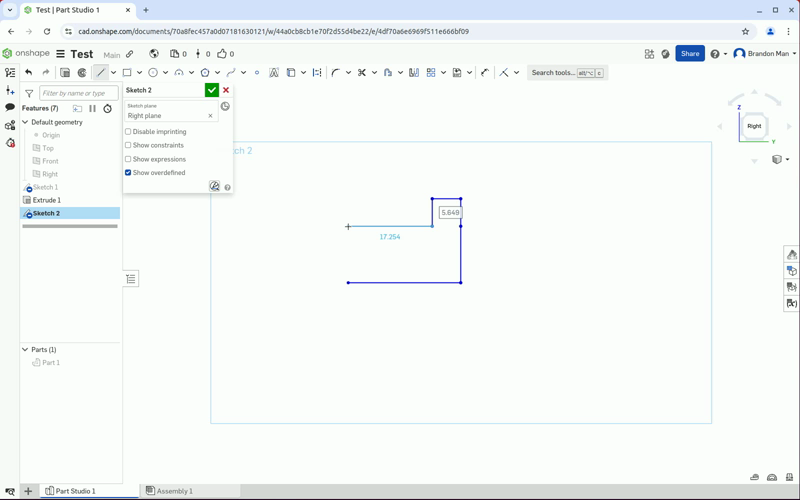
mouse_move(378, 226)
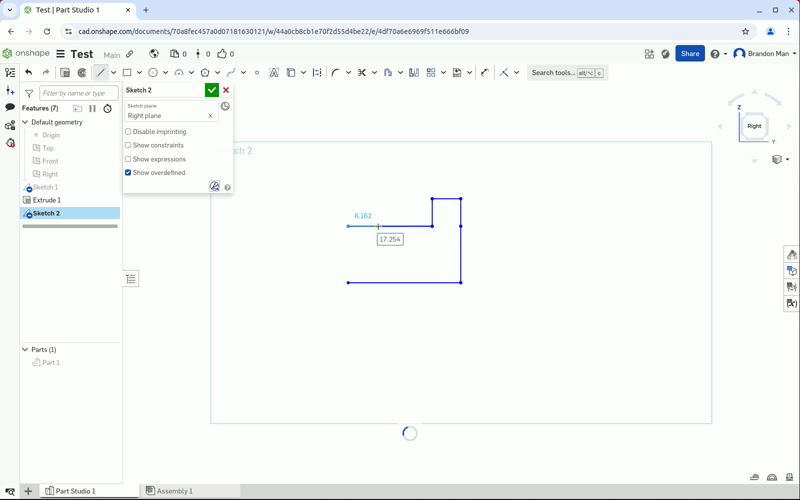
key_down(shift)
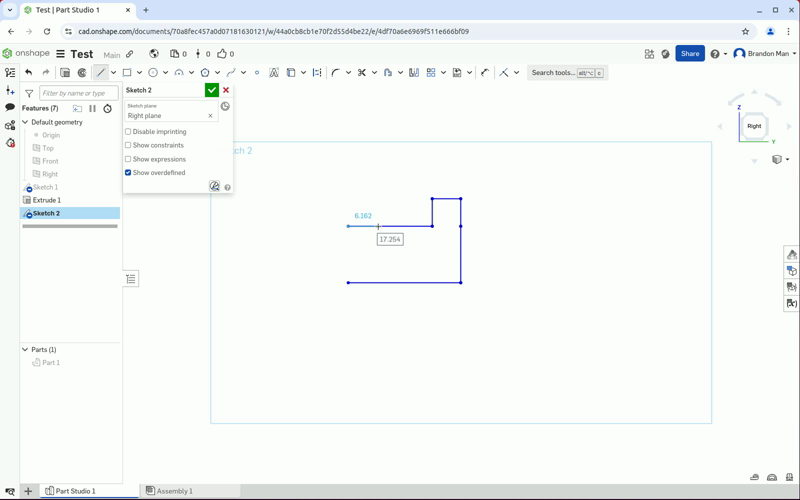
mouse_move(348, 282)
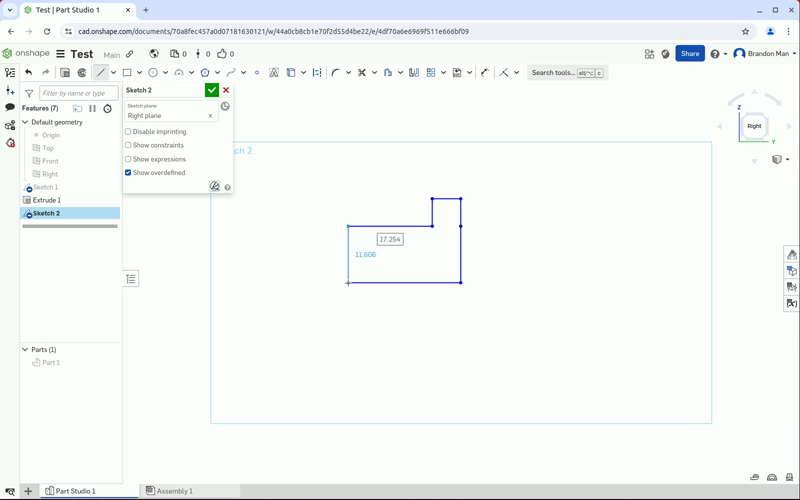
key_up(shift)
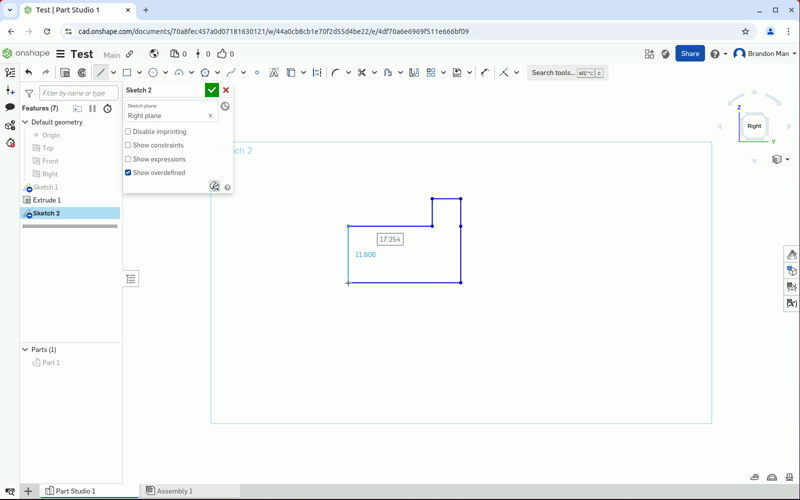
click(348, 282)
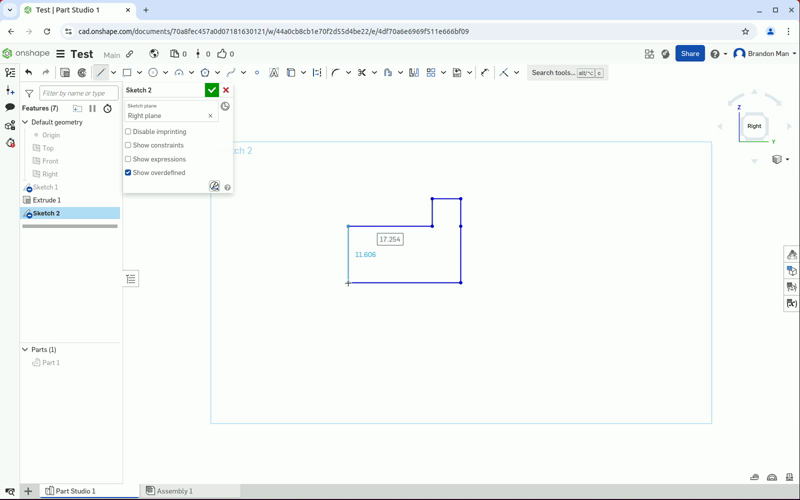
key(esc)
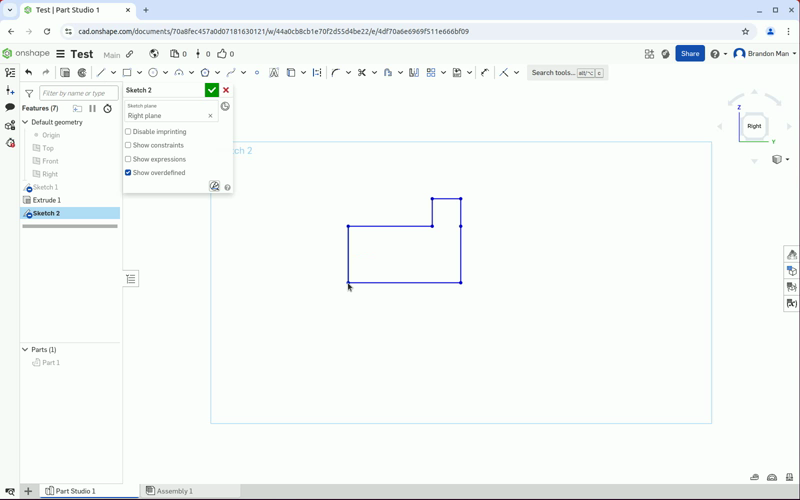
mouse_move(438, 265)
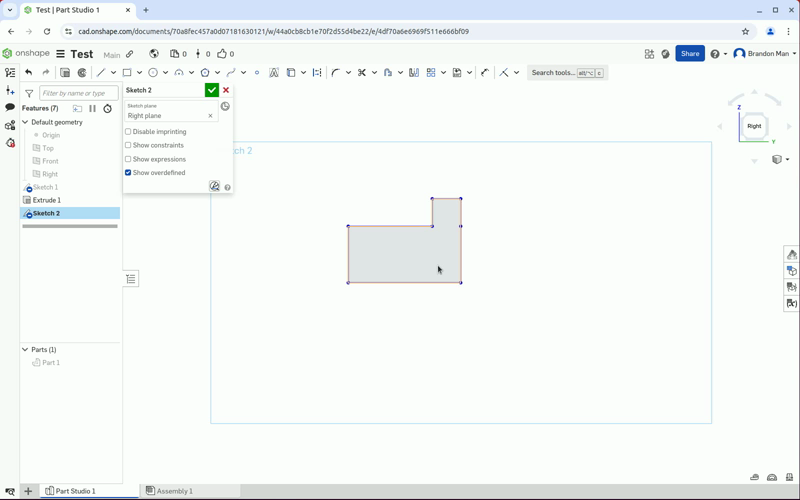
click(438, 265)
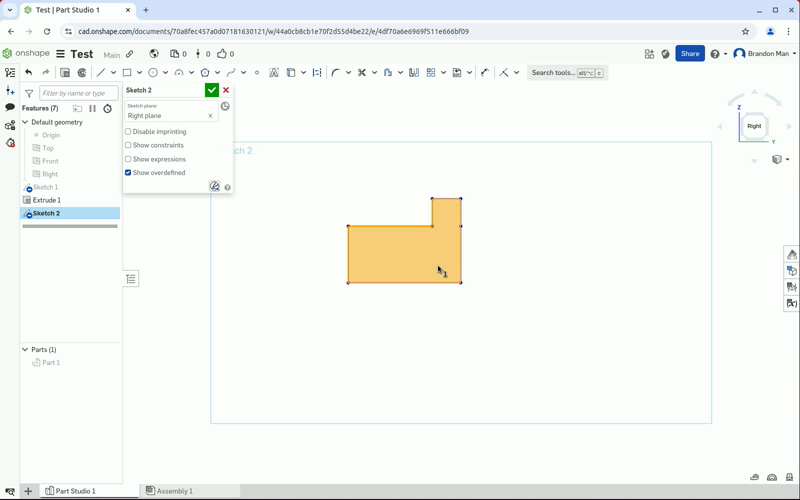
mouse_move(73, 352)
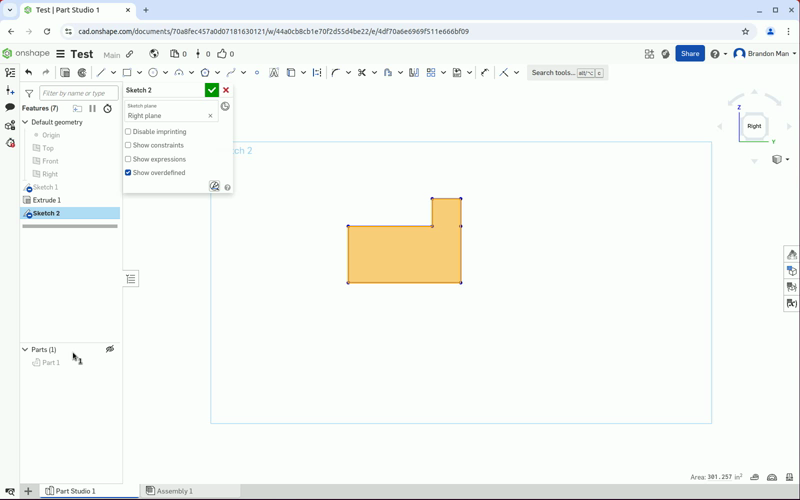
key(shift+y)
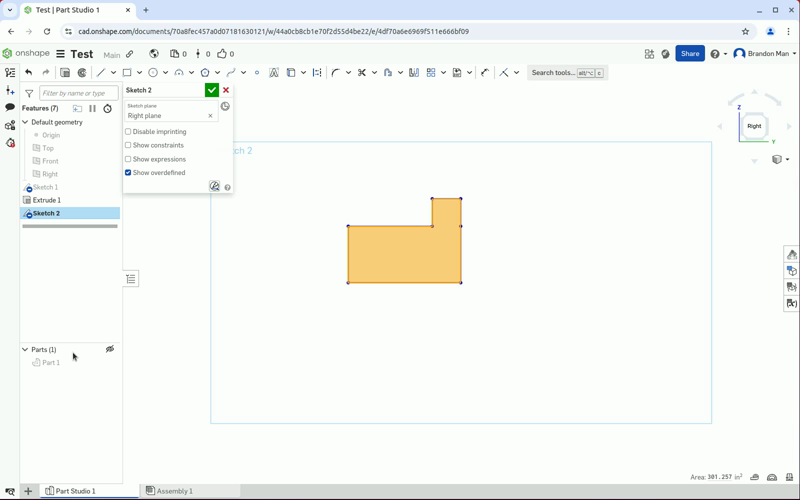
key(shift+e)
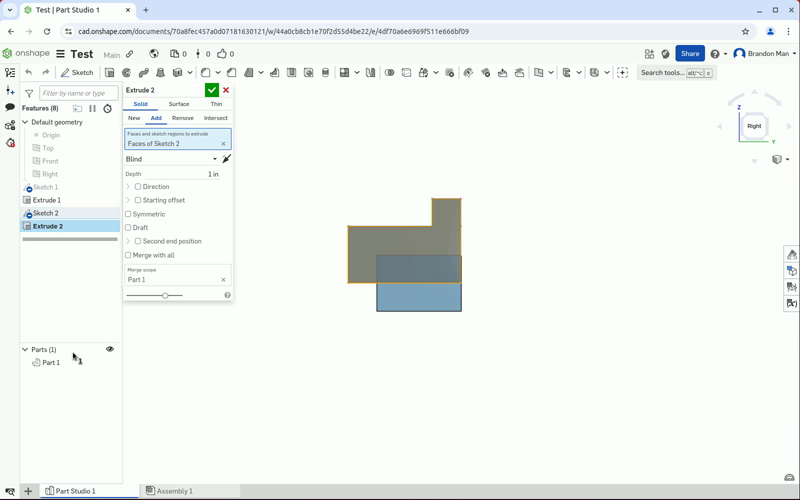
mouse_move(143, 106)
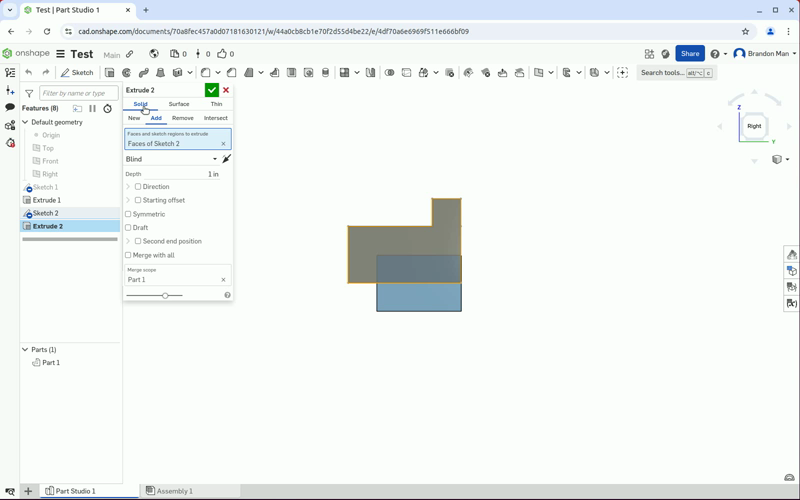
click(143, 106)
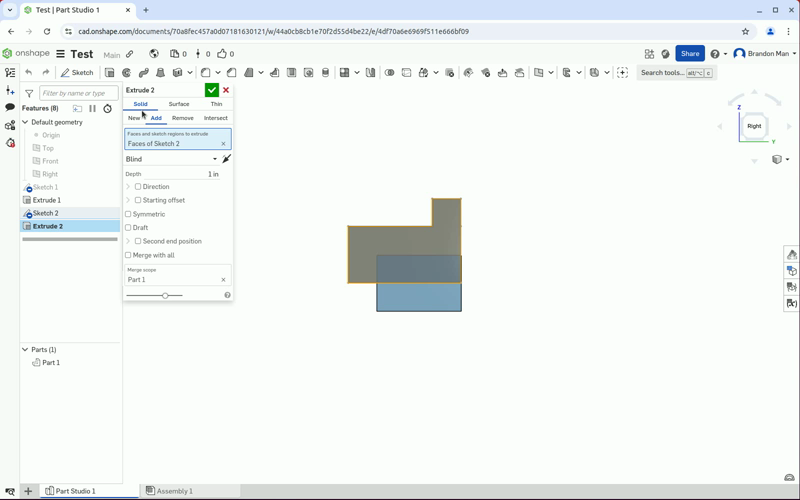
mouse_move(137, 120)
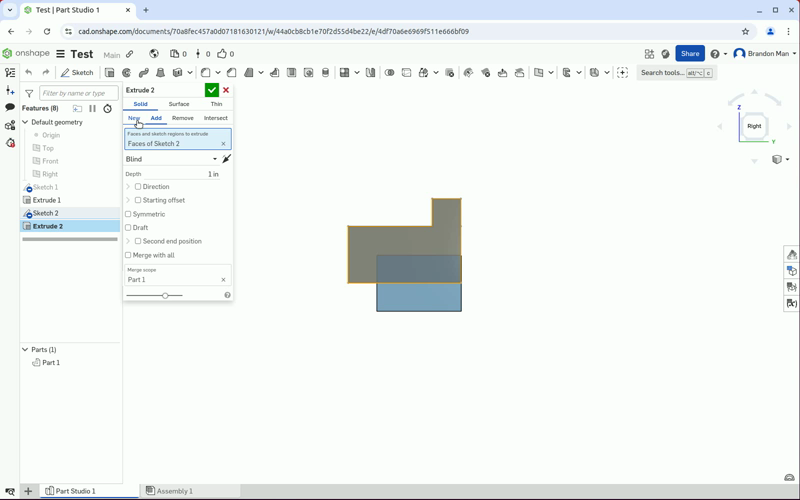
click(137, 120)
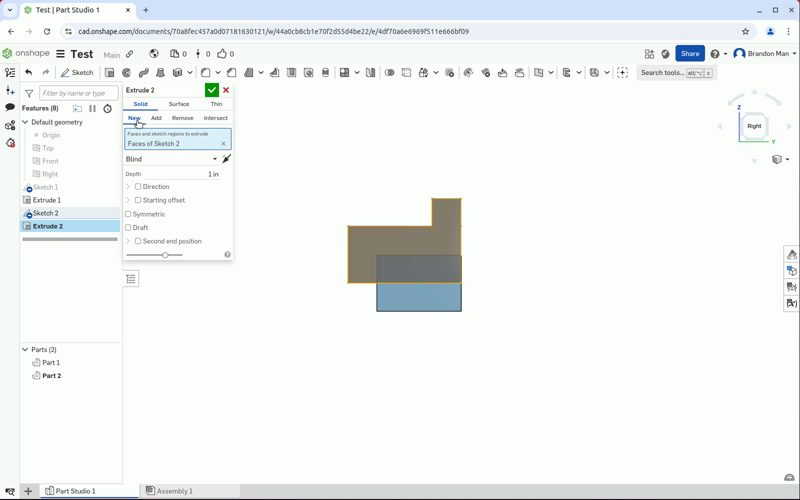
key(tab, 4)
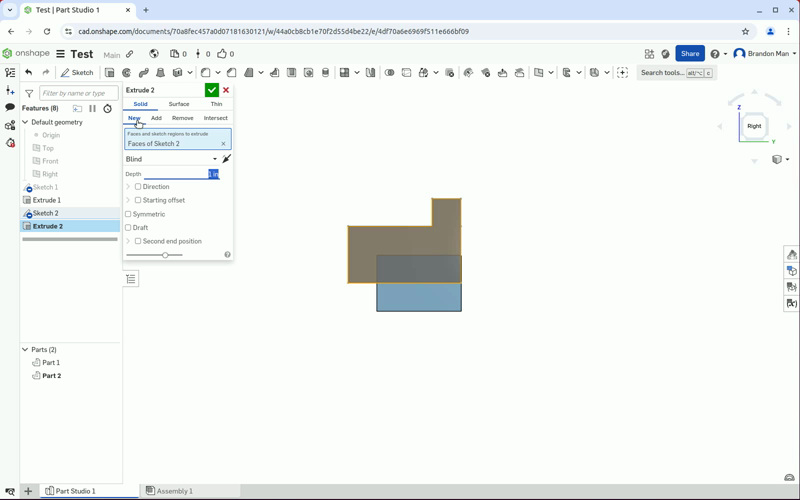
text(17.331)
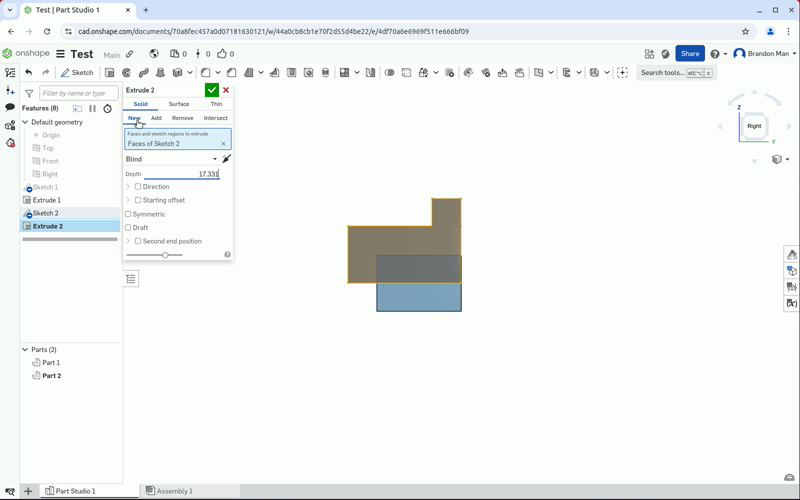
key(enter)
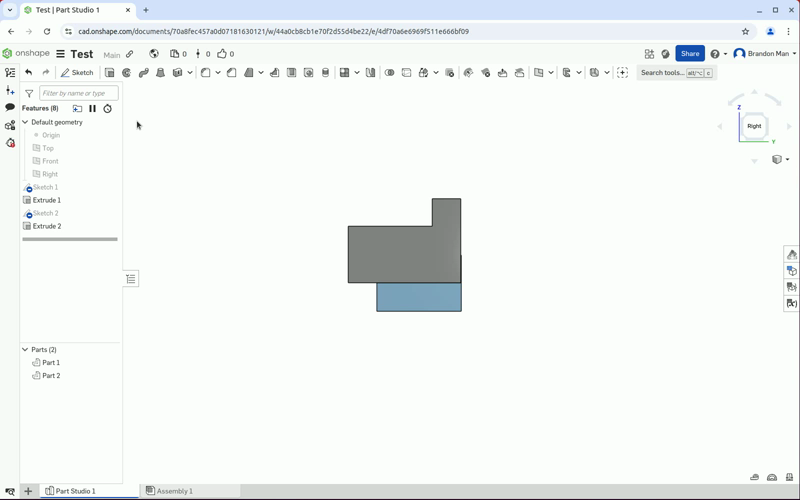
key(shift+h)
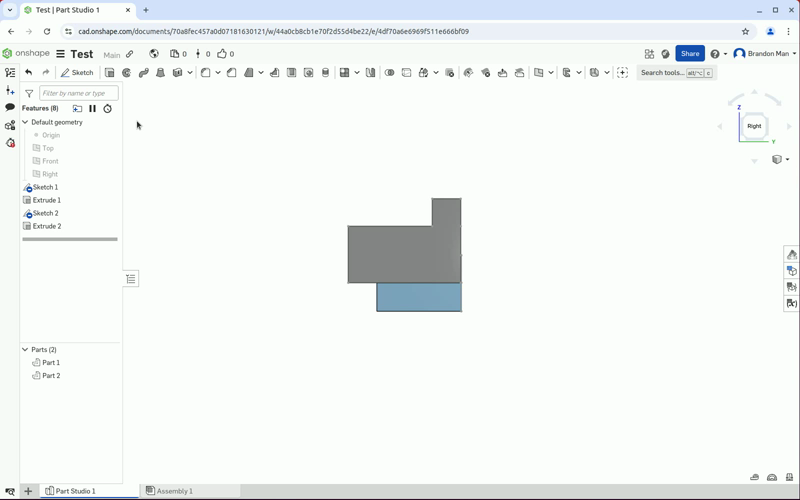
key(shift+h)
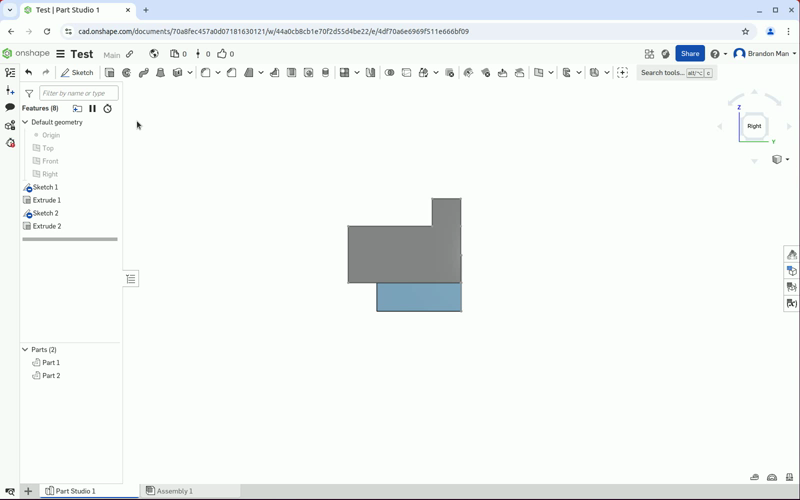
key(shift+7)
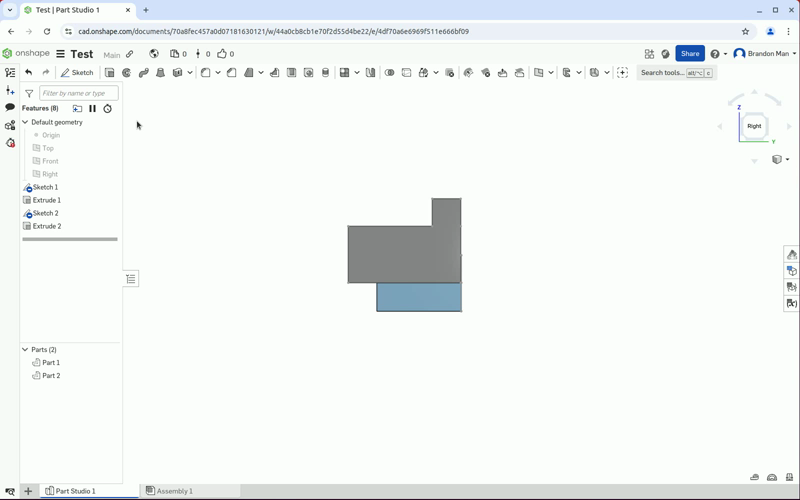
key(right, 2)
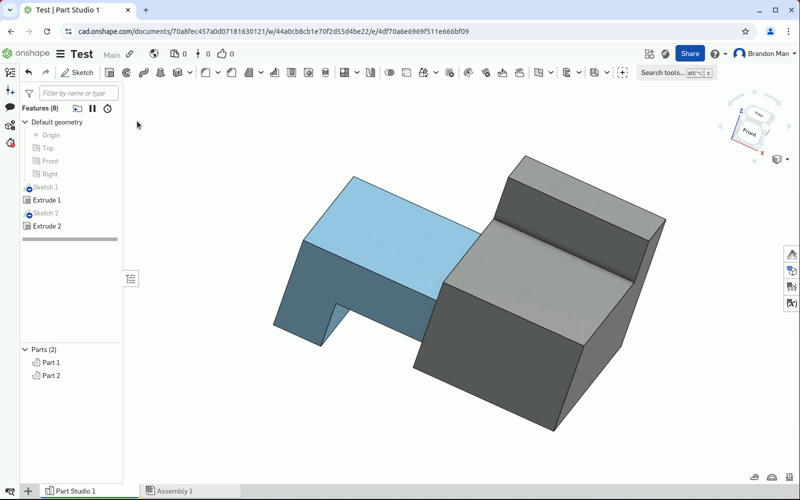
key(down, 2)
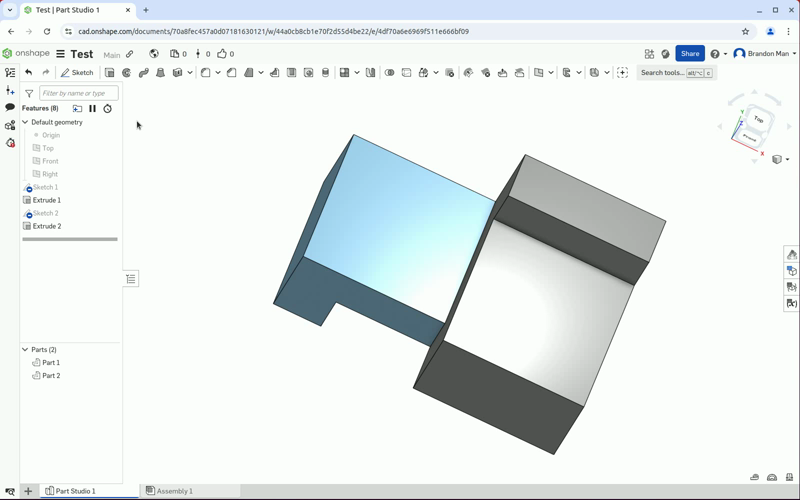
key(up, 2)
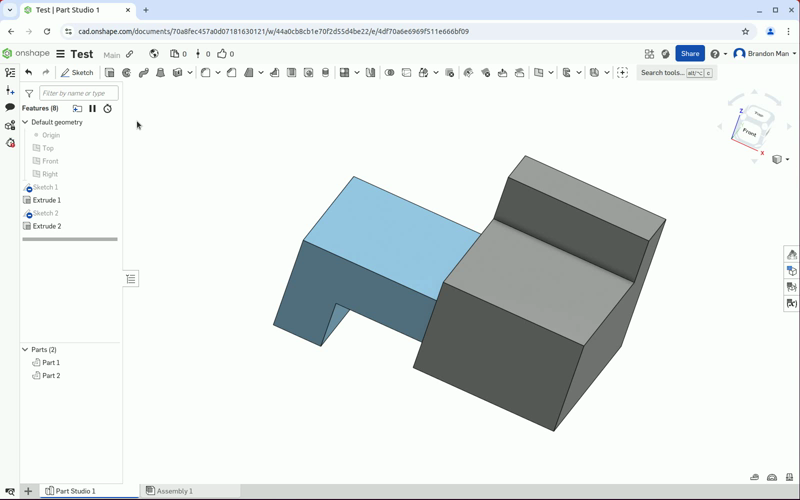
key(left, 2)
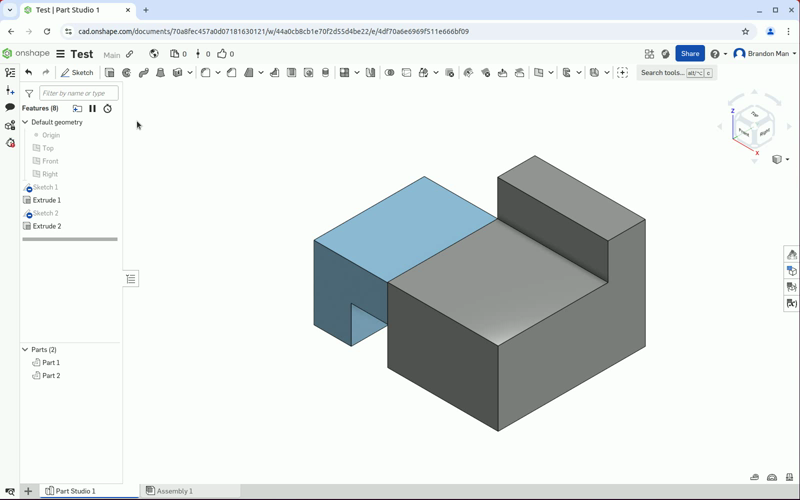
mouse_move(73, 189)
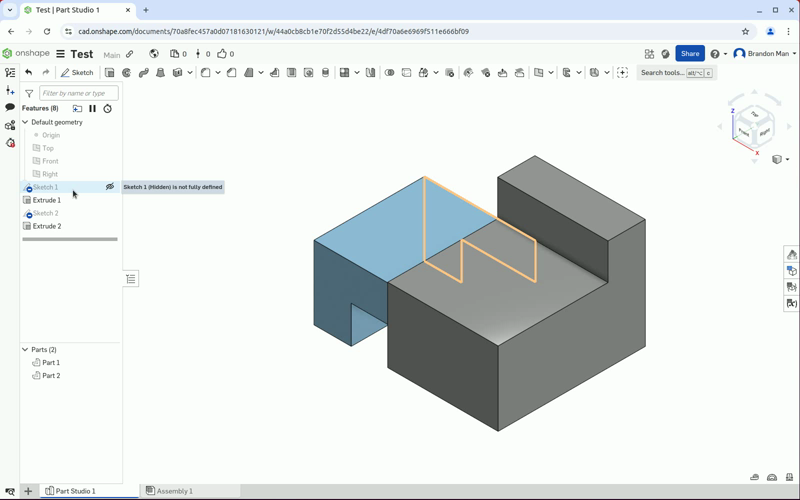
click(73, 189)